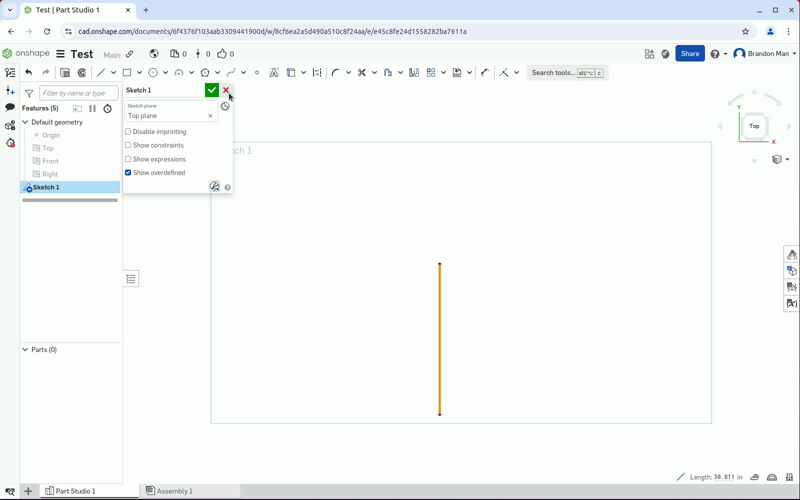
key(shift+h)
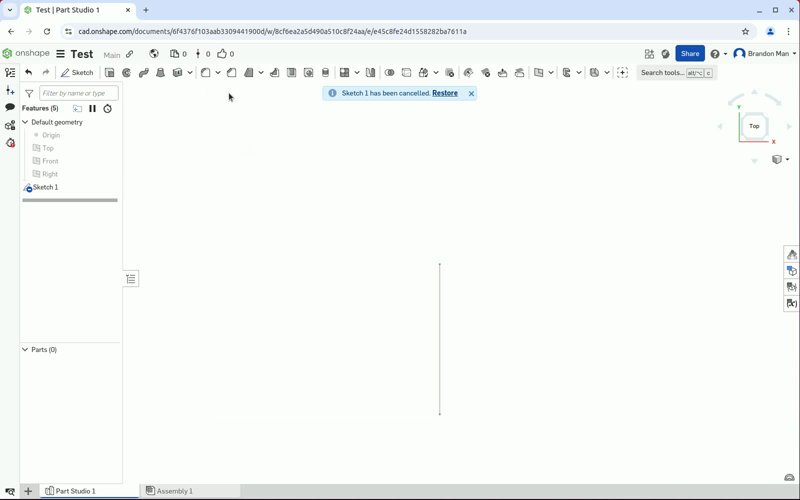
key(shift+s)
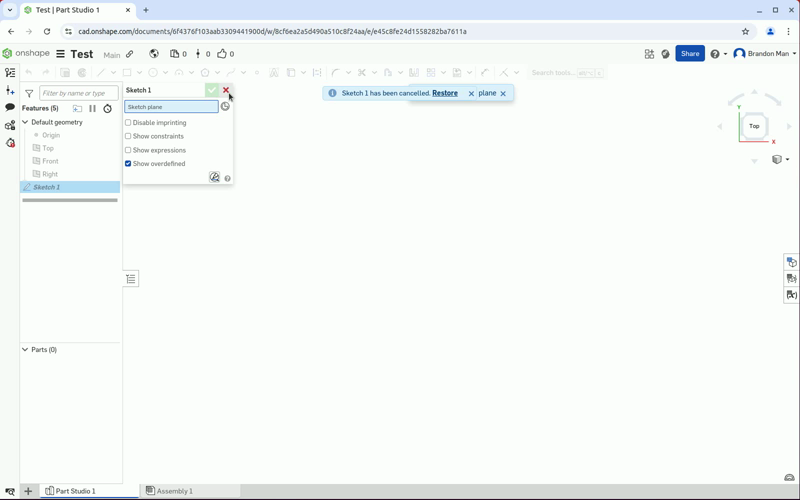
mouse_move(73, 150)
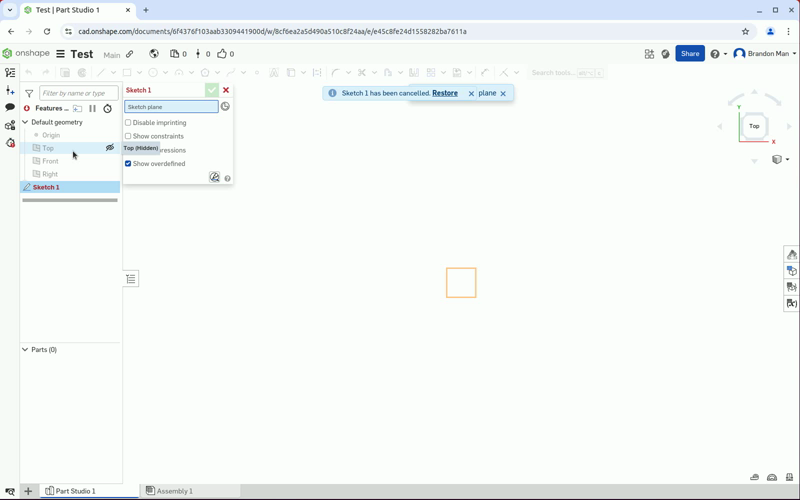
click(73, 150)
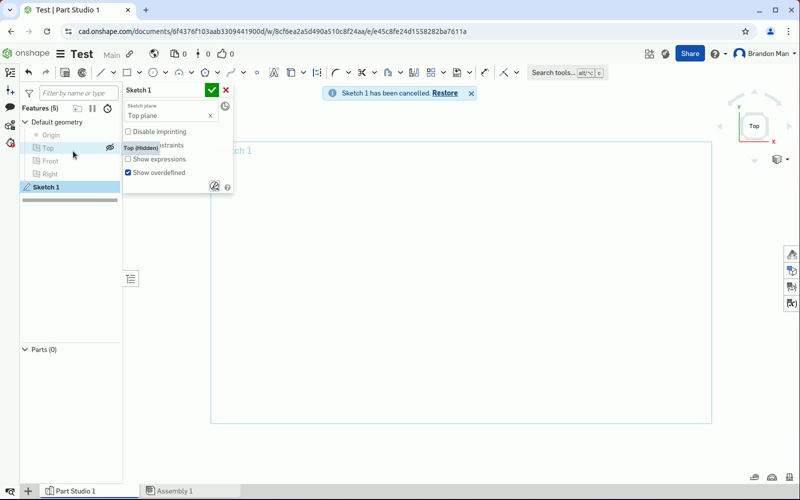
mouse_move(73, 352)
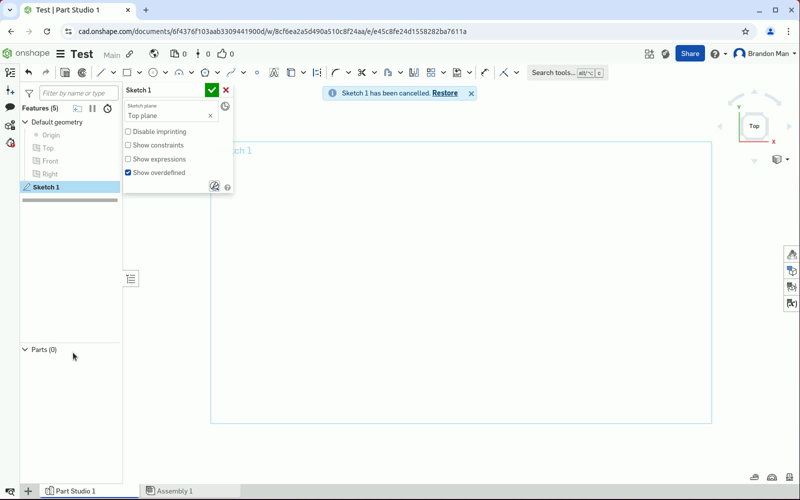
key(y)
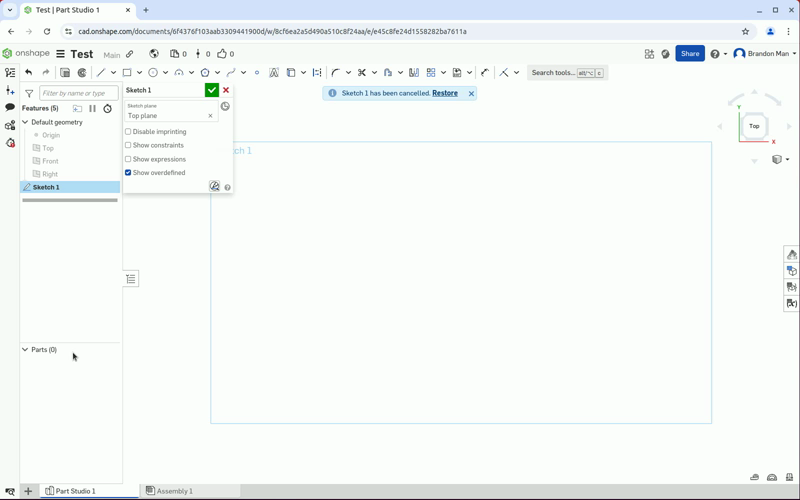
key(l)
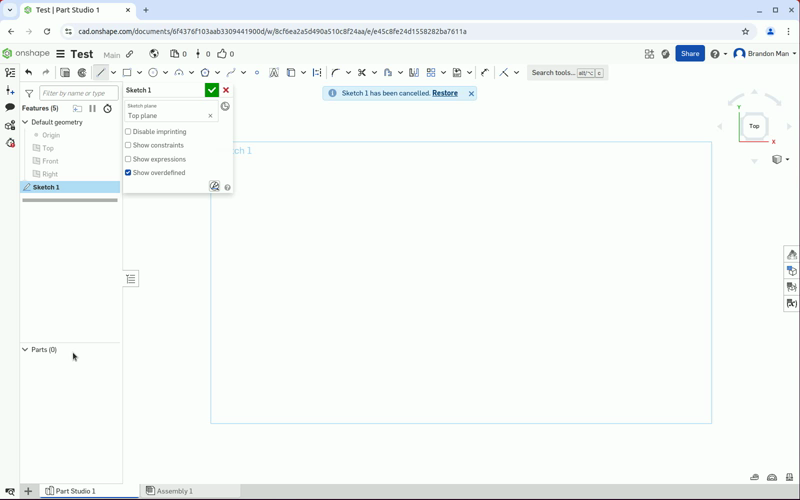
key_down(shift)
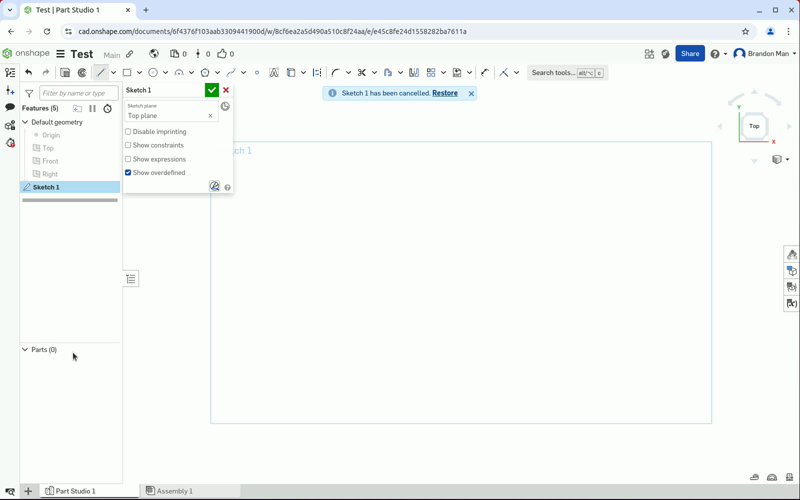
mouse_move(348, 379)
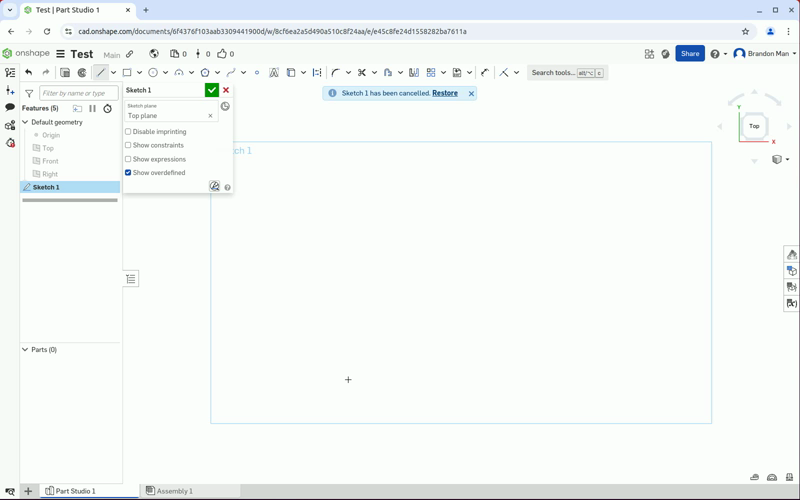
click(348, 379)
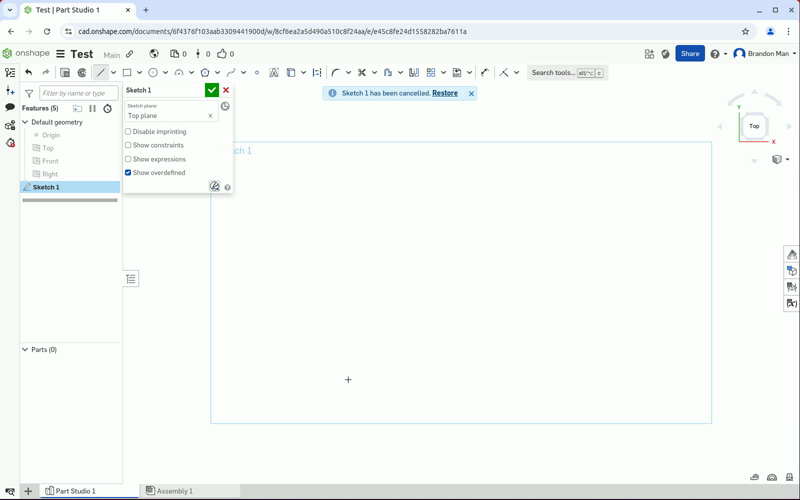
key_up(shift)
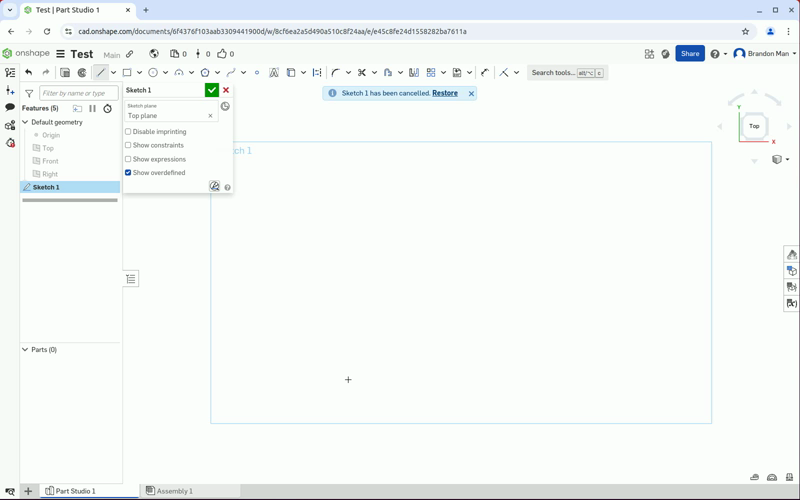
key_down(shift)
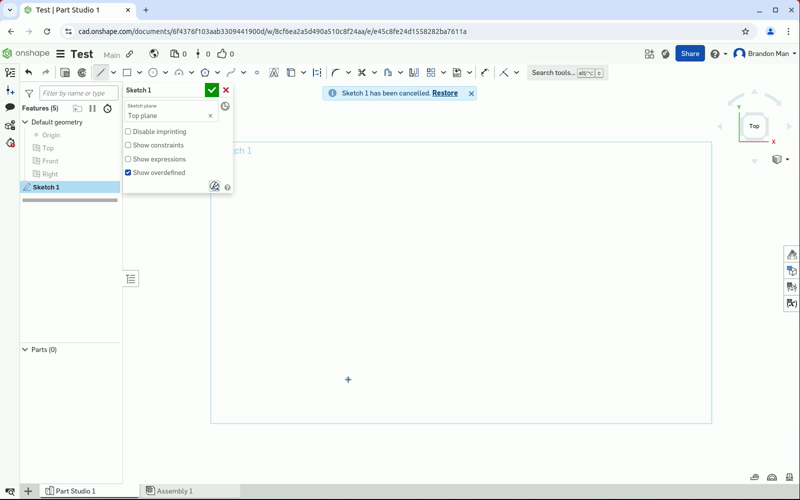
mouse_move(572, 379)
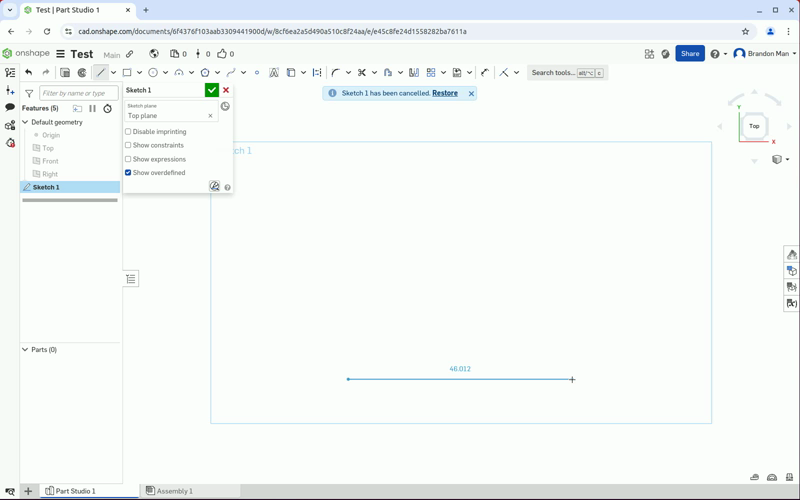
click(572, 379)
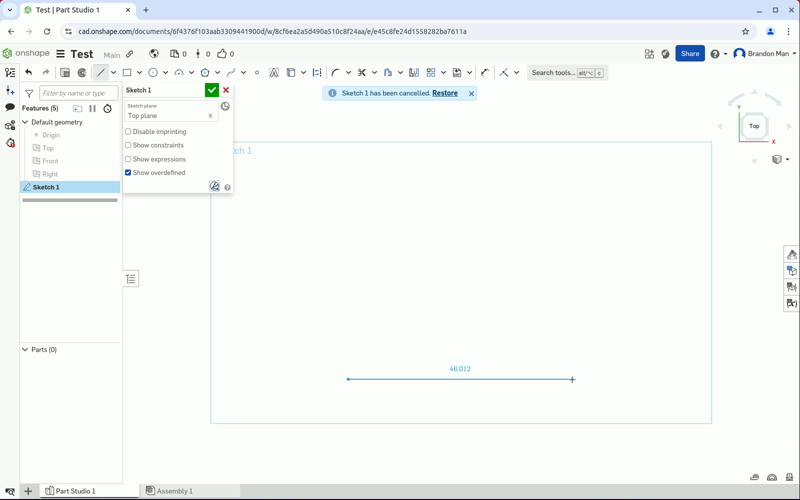
key_up(shift)
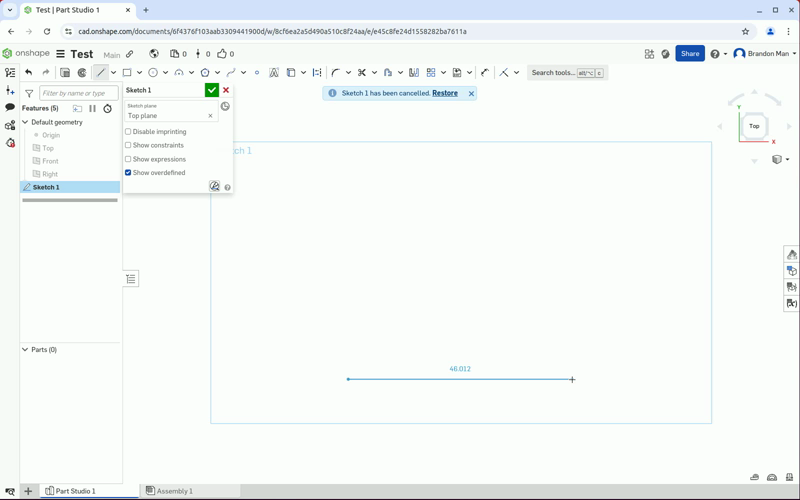
key_down(shift)
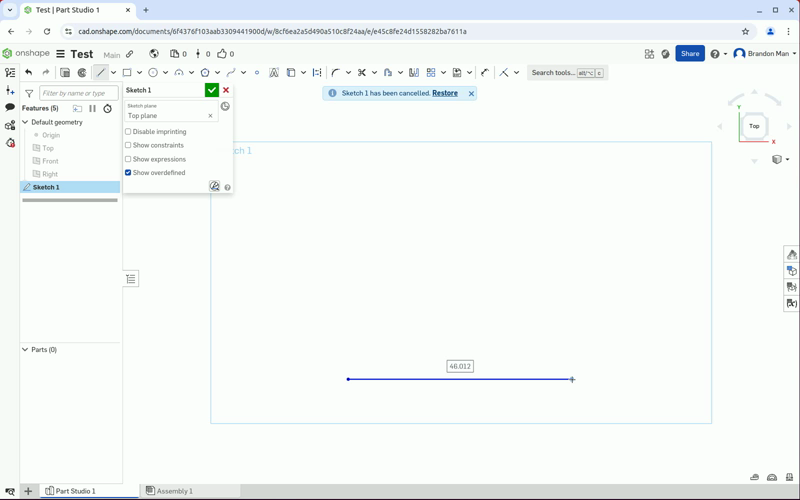
mouse_move(572, 188)
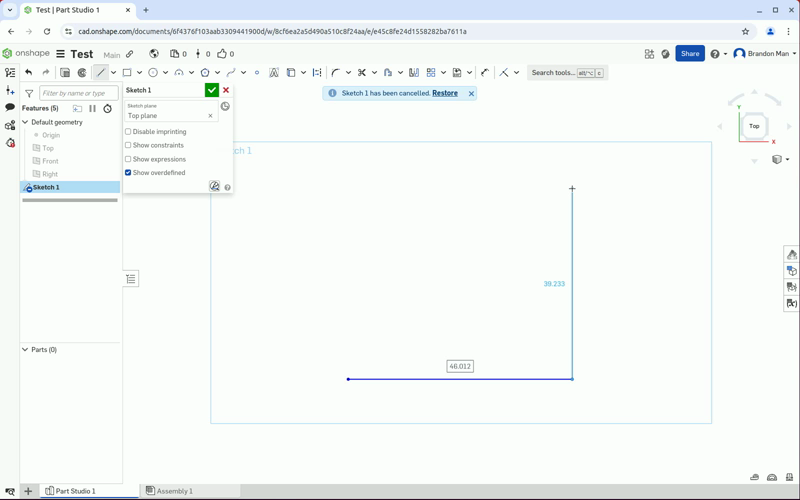
click(572, 188)
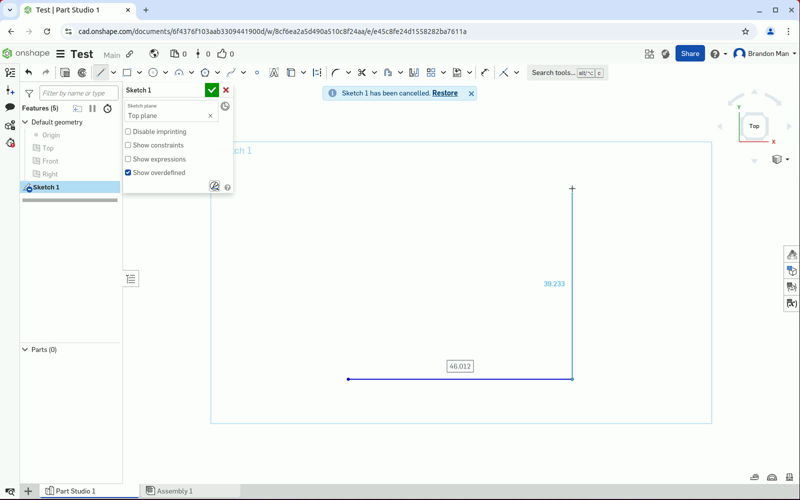
key_up(shift)
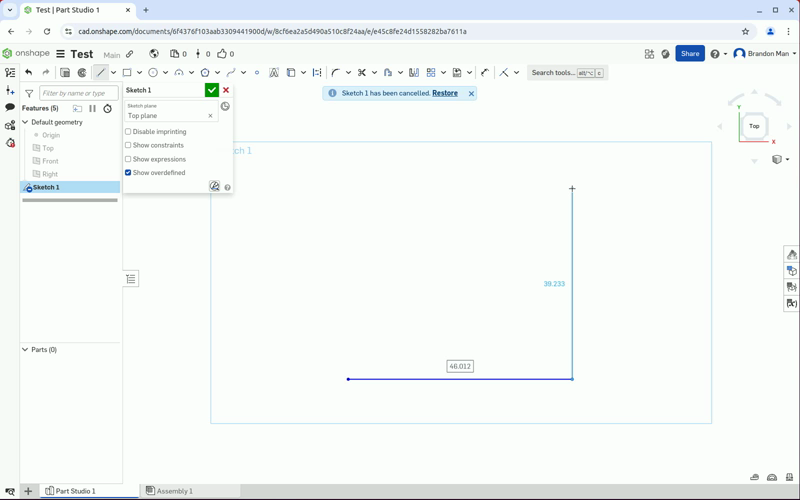
key_down(shift)
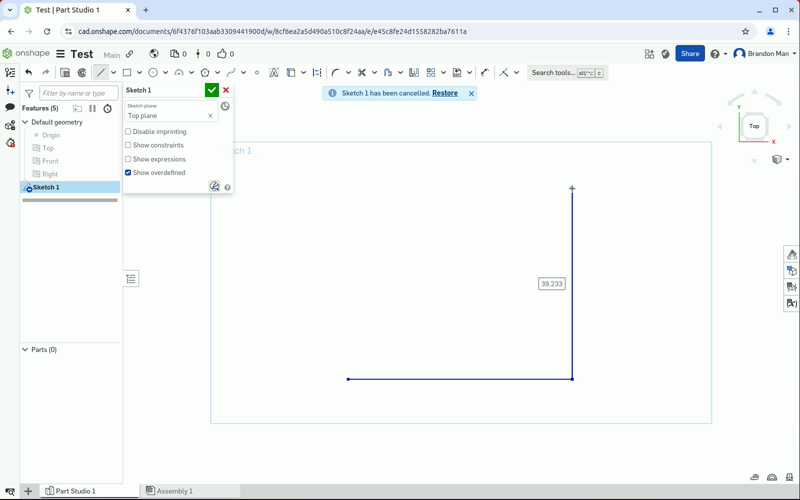
mouse_move(348, 188)
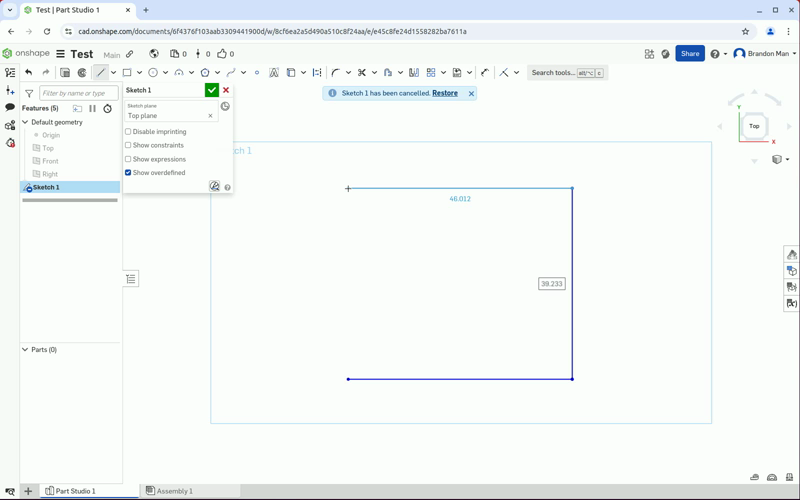
click(348, 188)
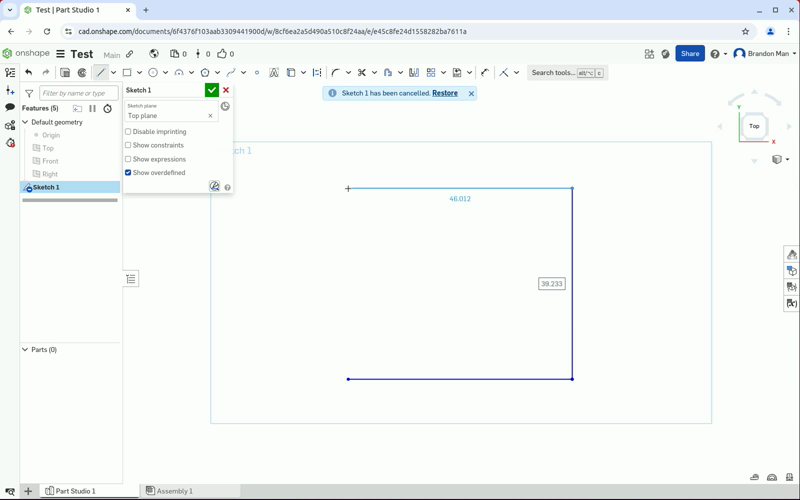
key_up(shift)
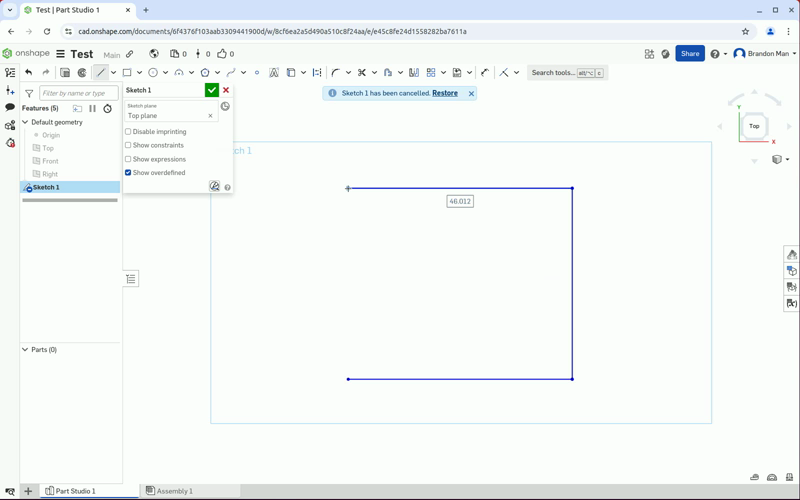
key_down(shift)
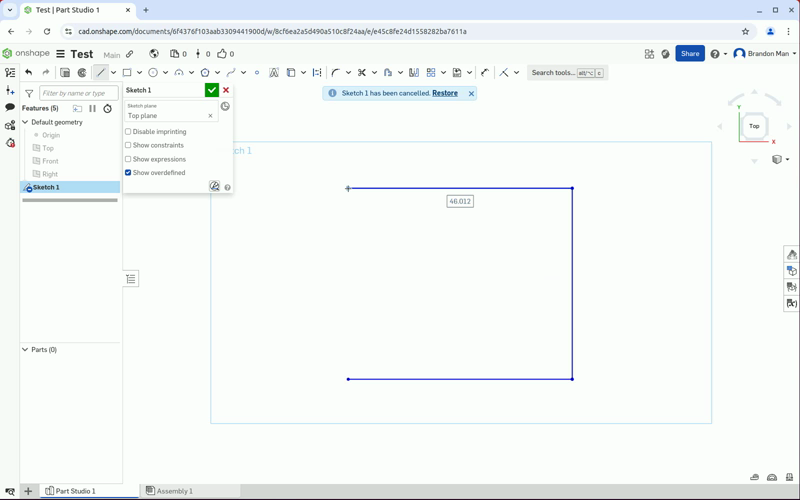
mouse_move(348, 379)
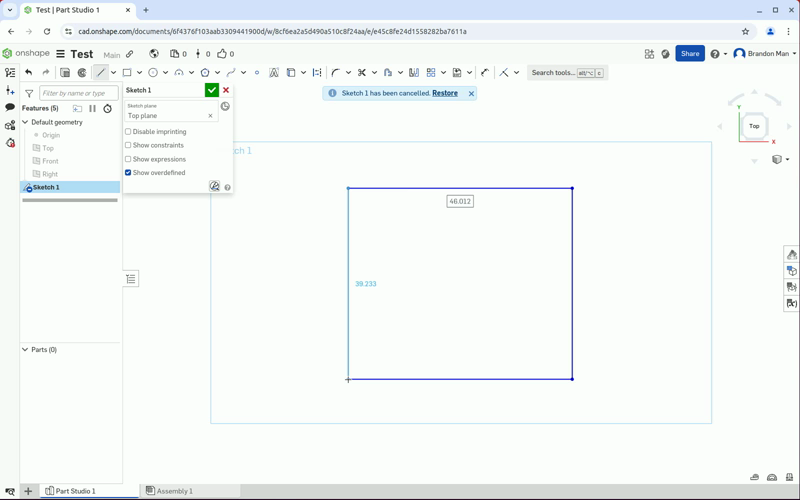
key_up(shift)
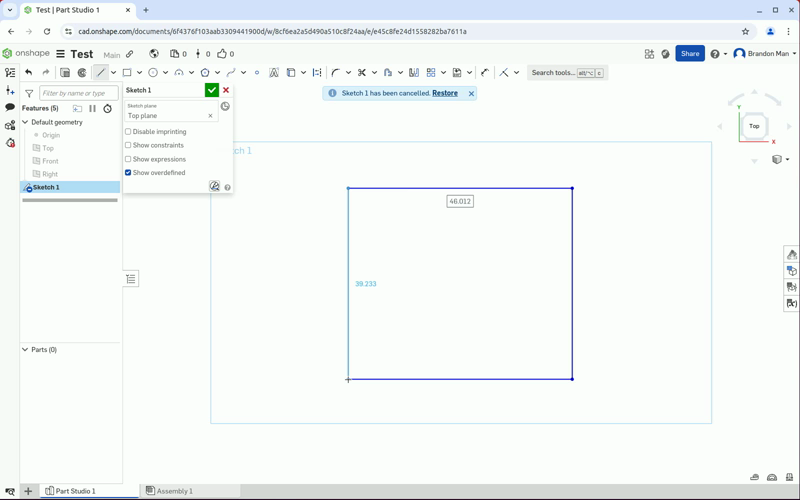
click(348, 379)
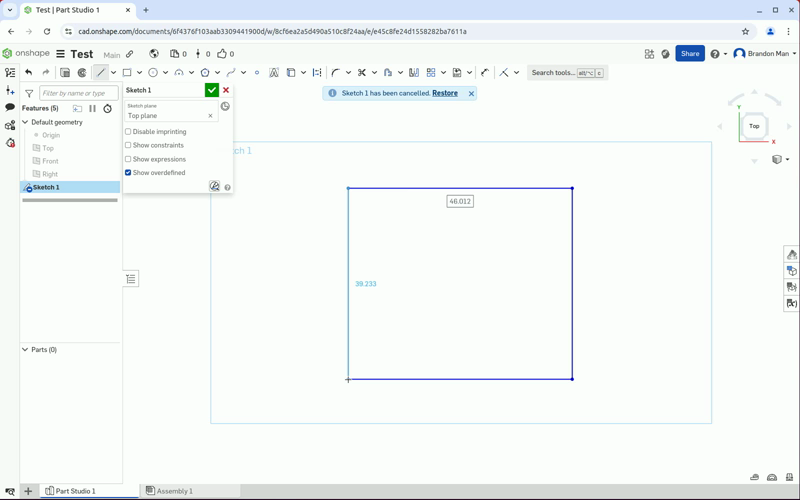
key(esc)
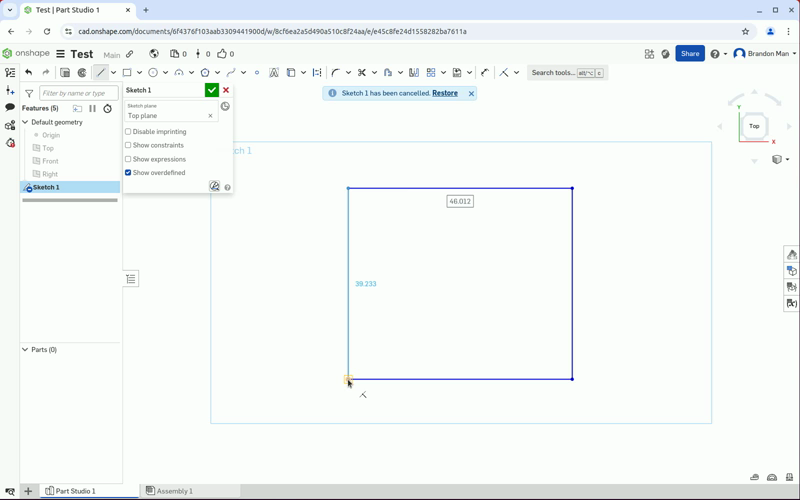
key(l)
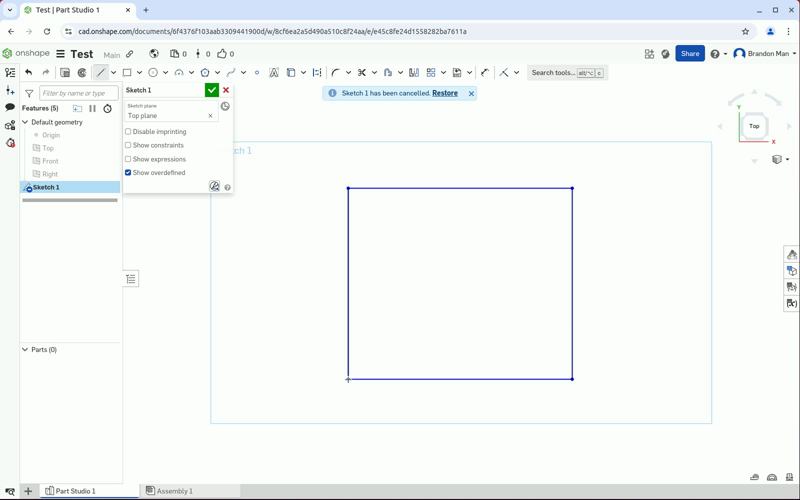
key_down(shift)
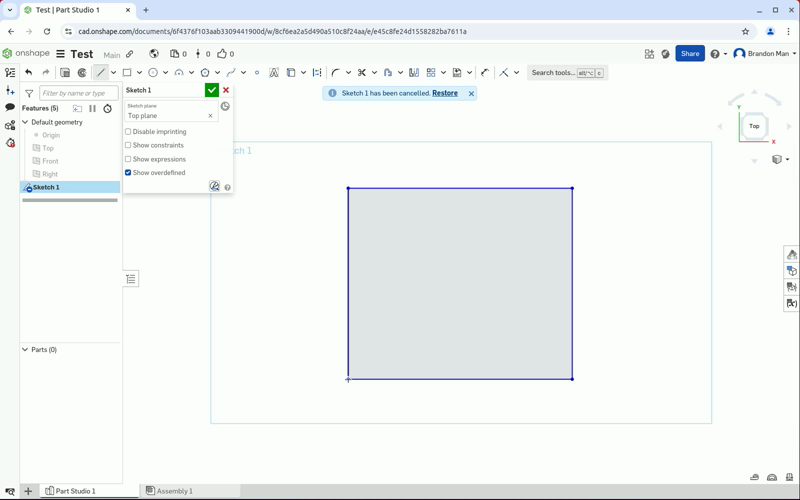
mouse_move(364, 362)
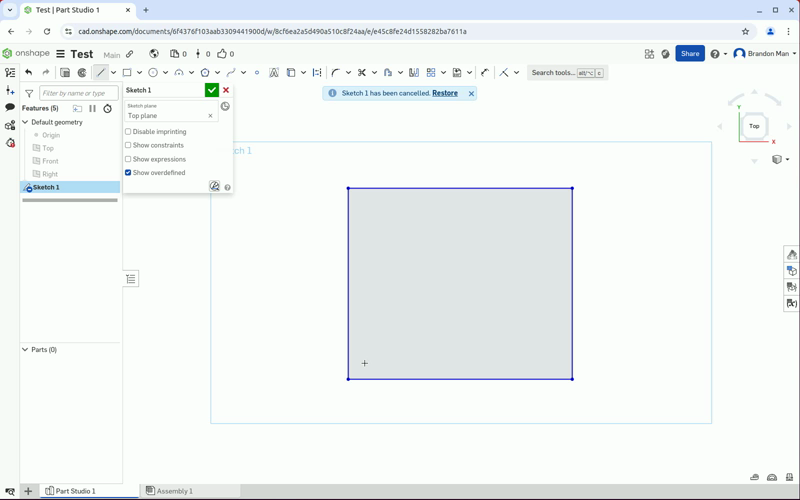
click(364, 362)
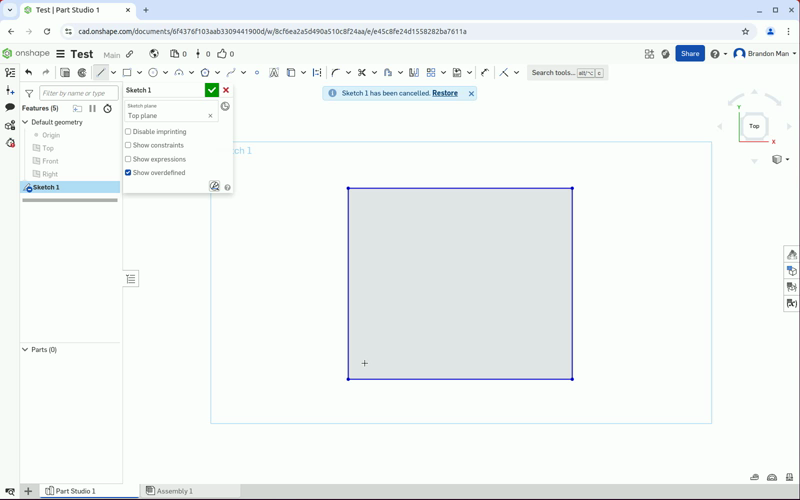
key_up(shift)
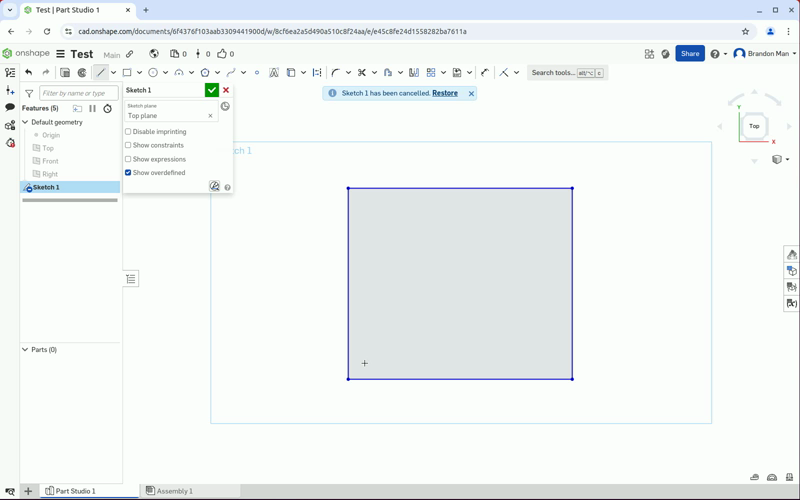
key_down(shift)
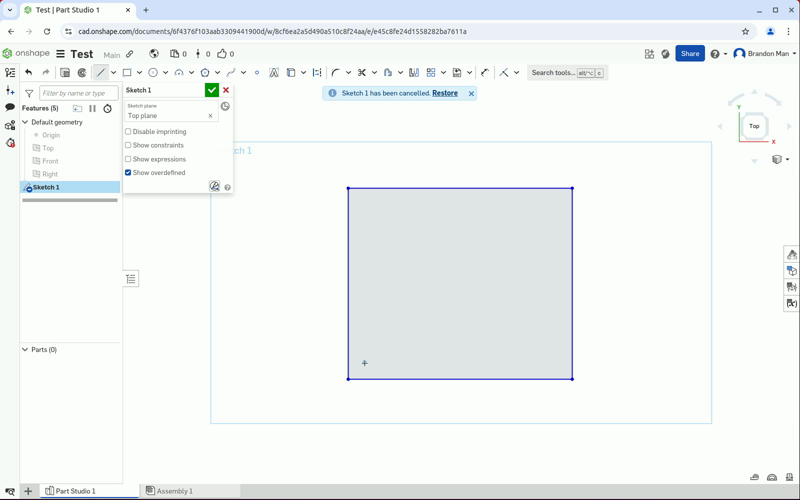
mouse_move(555, 362)
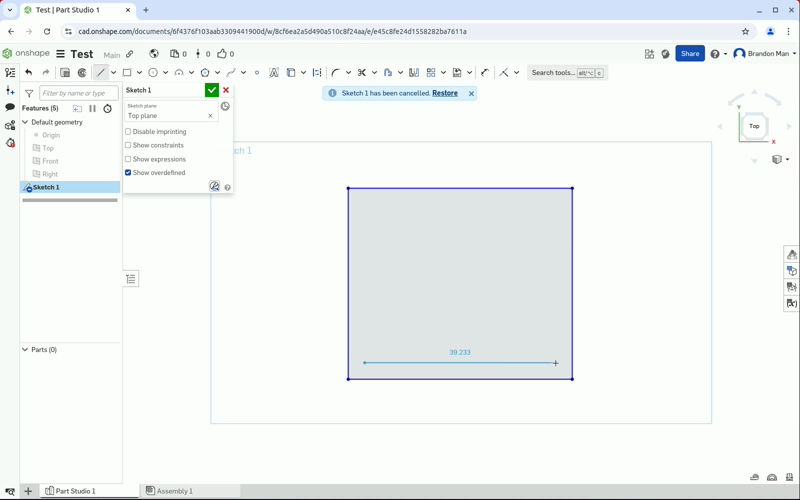
click(555, 362)
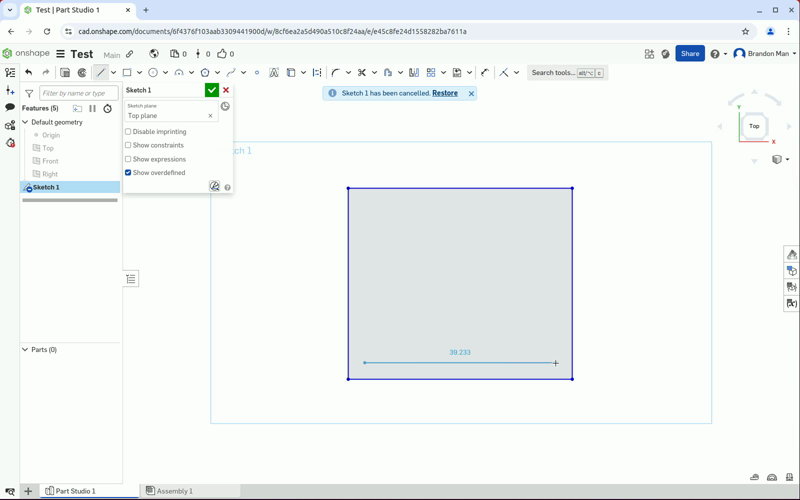
key_up(shift)
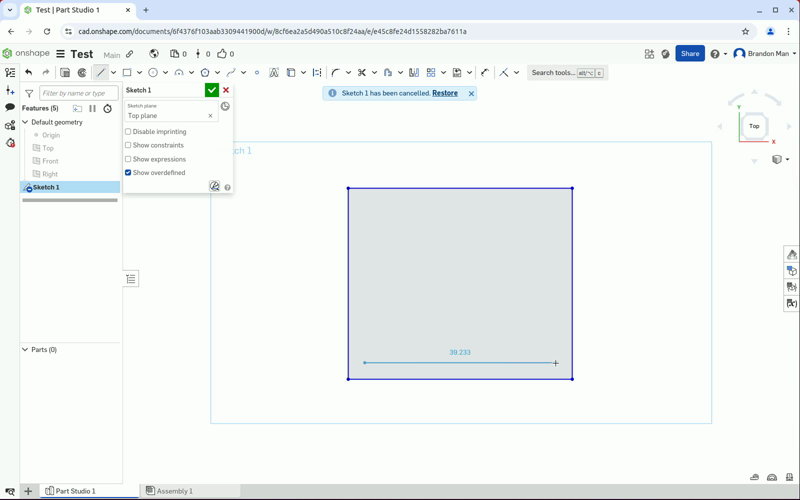
key_down(shift)
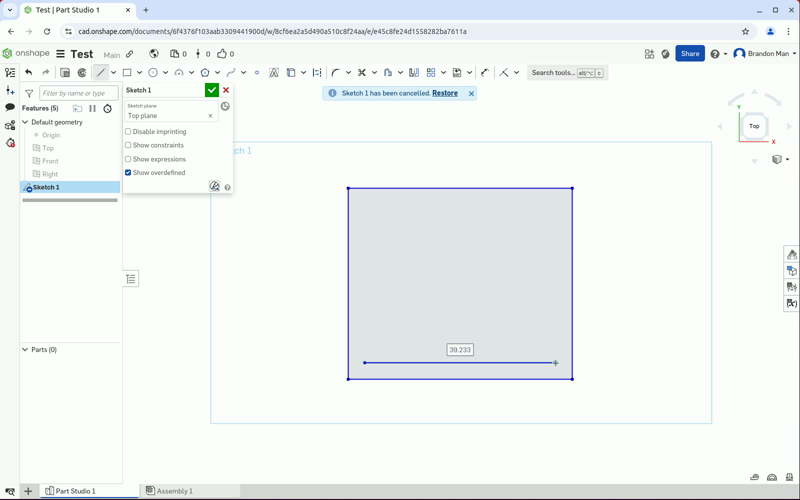
mouse_move(555, 202)
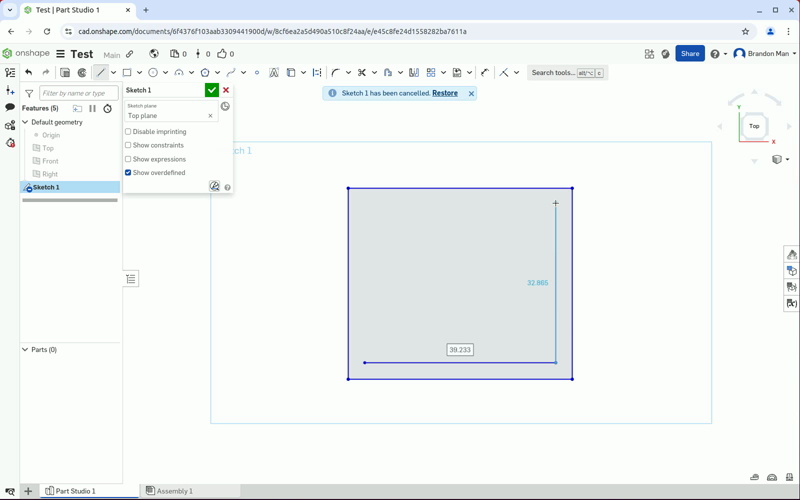
click(555, 202)
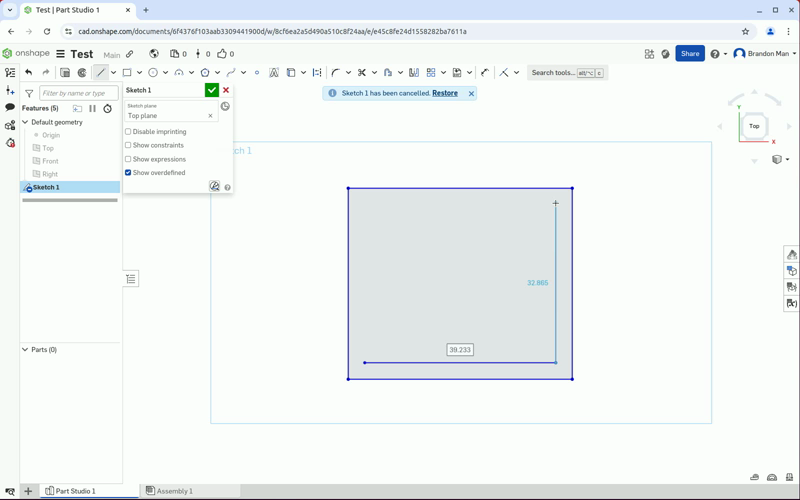
key_up(shift)
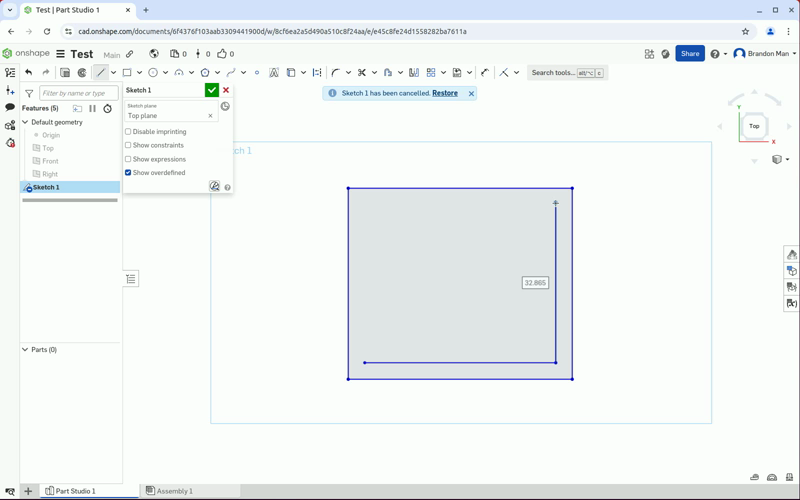
key_down(shift)
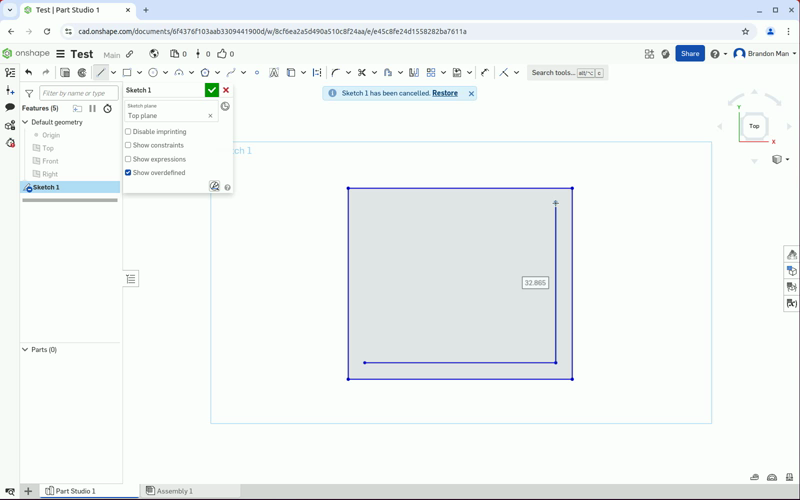
mouse_move(364, 202)
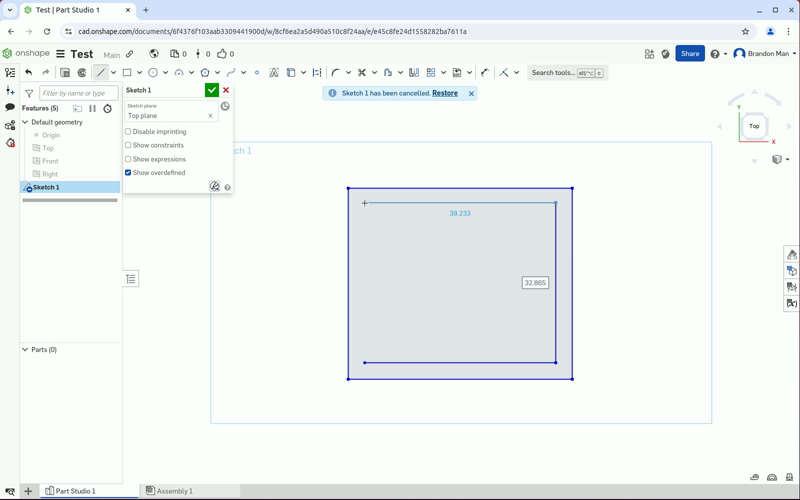
click(364, 202)
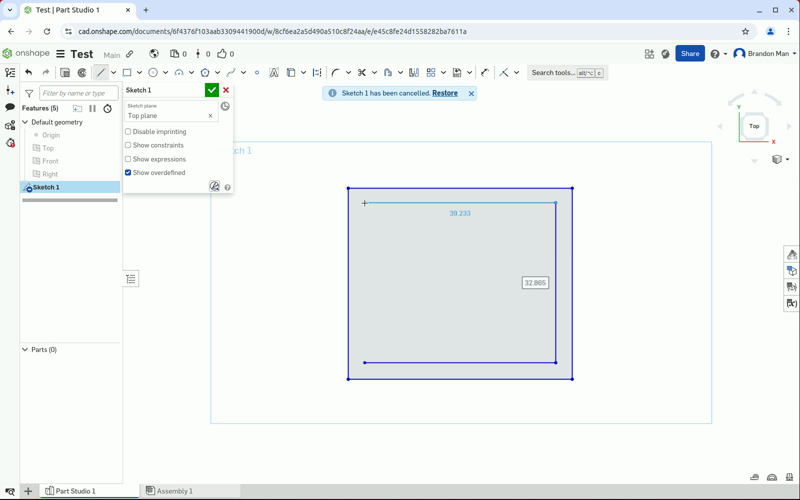
key_up(shift)
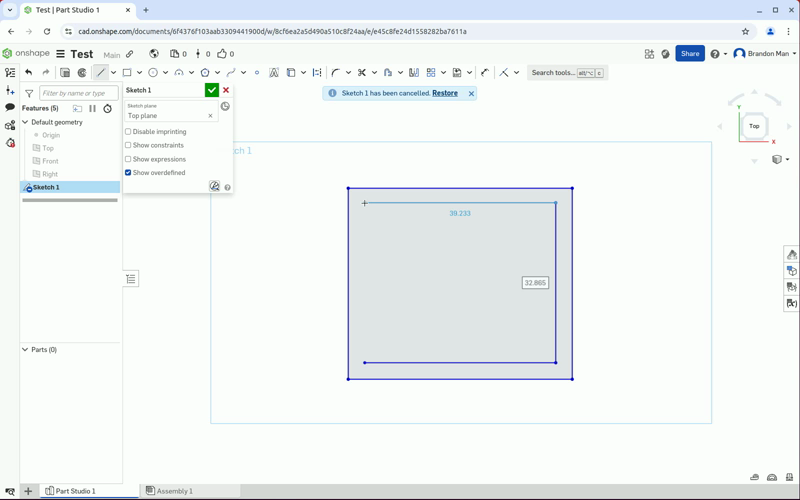
key_down(shift)
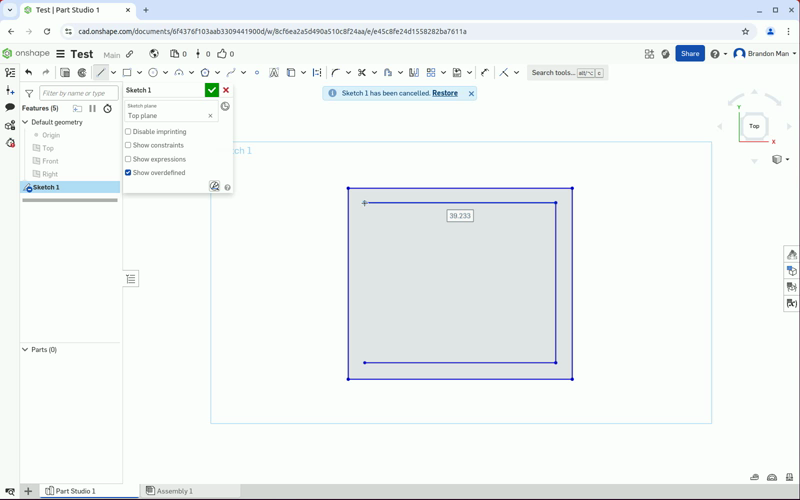
mouse_move(364, 362)
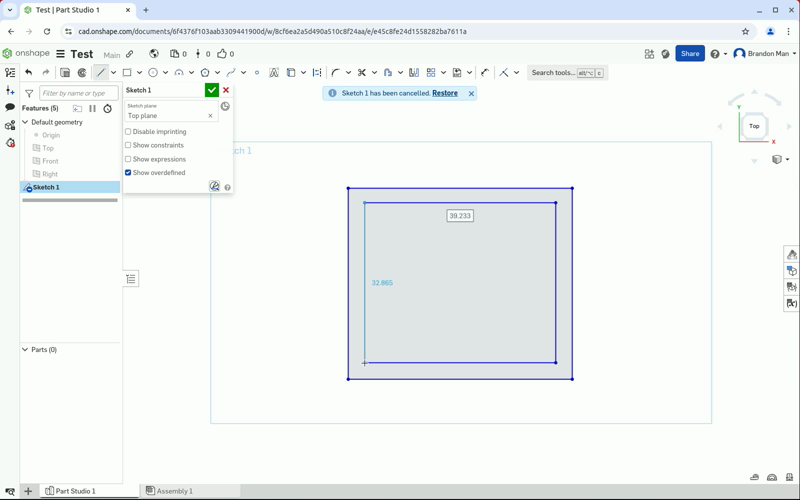
key_up(shift)
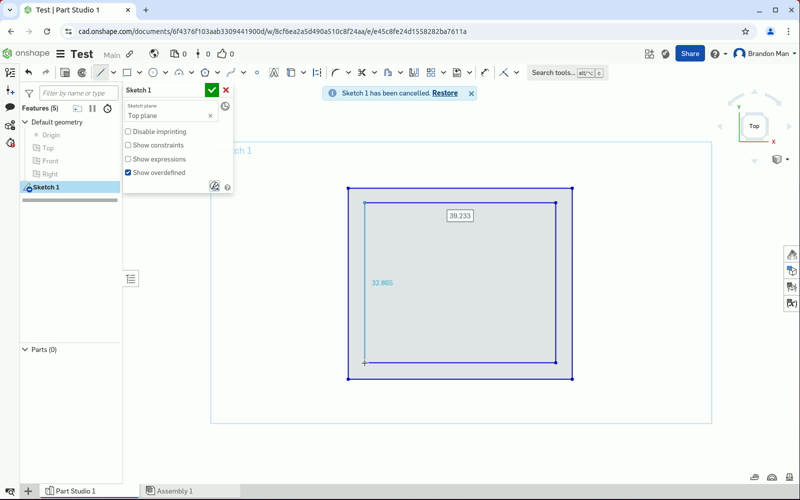
click(364, 362)
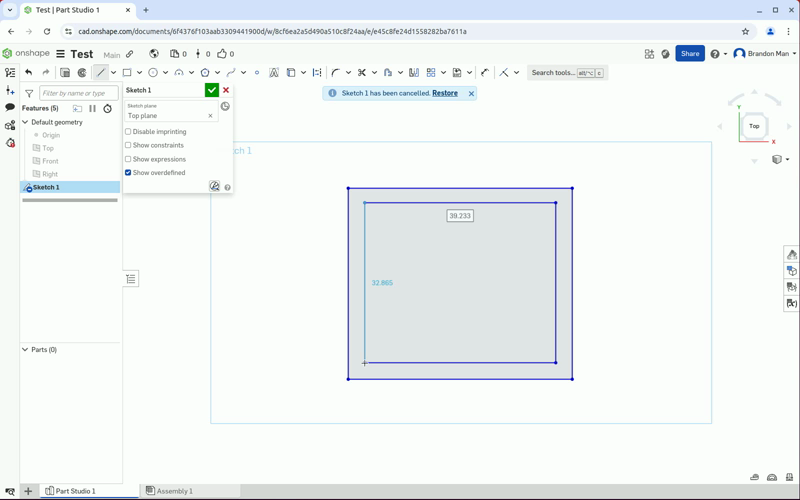
key(esc)
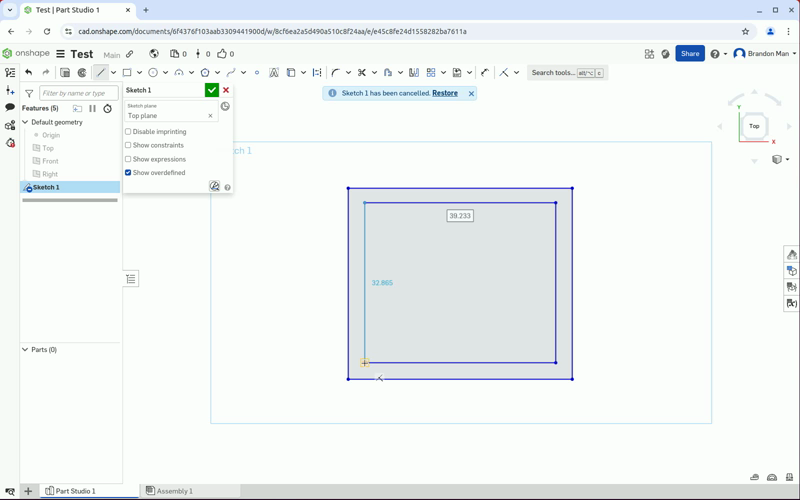
mouse_move(454, 370)
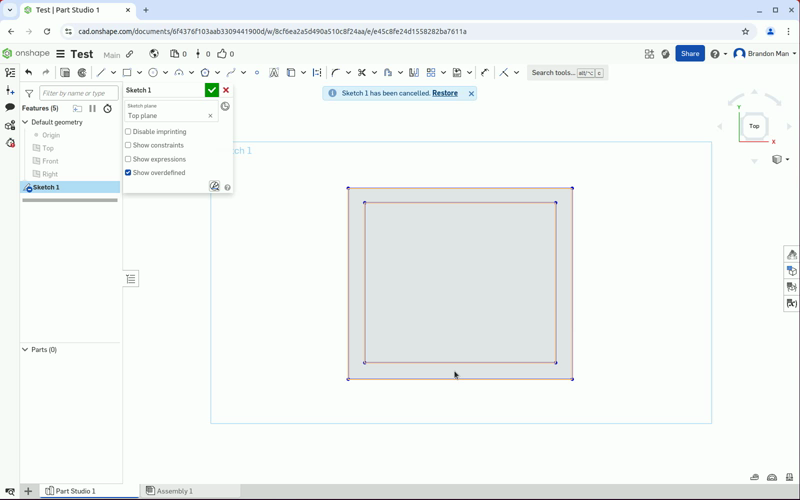
click(454, 370)
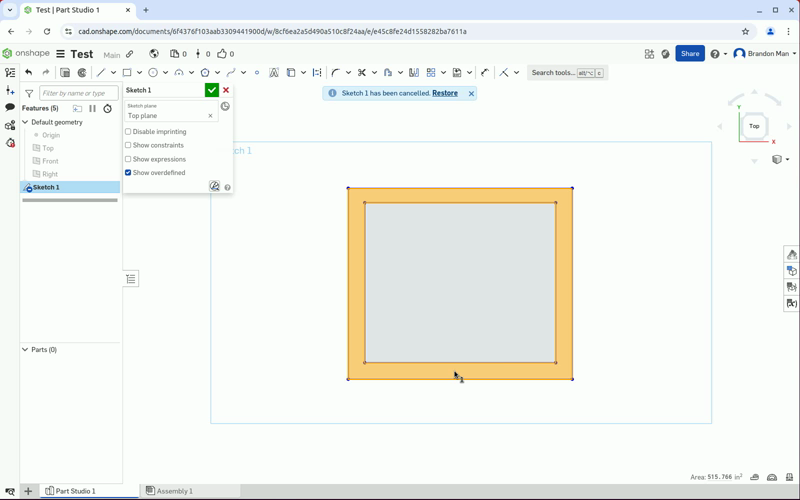
mouse_move(73, 352)
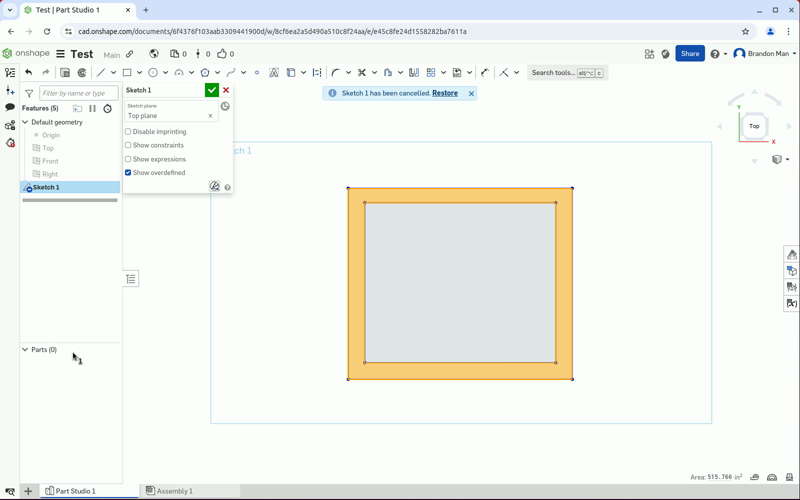
key(shift+y)
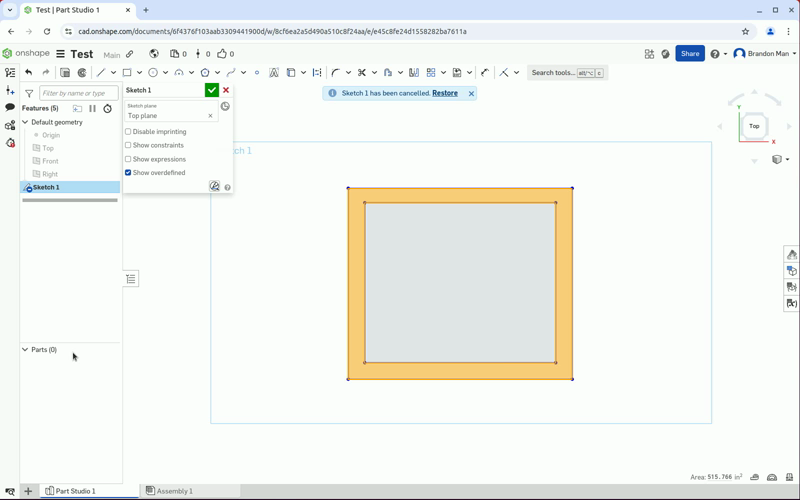
key(shift+e)
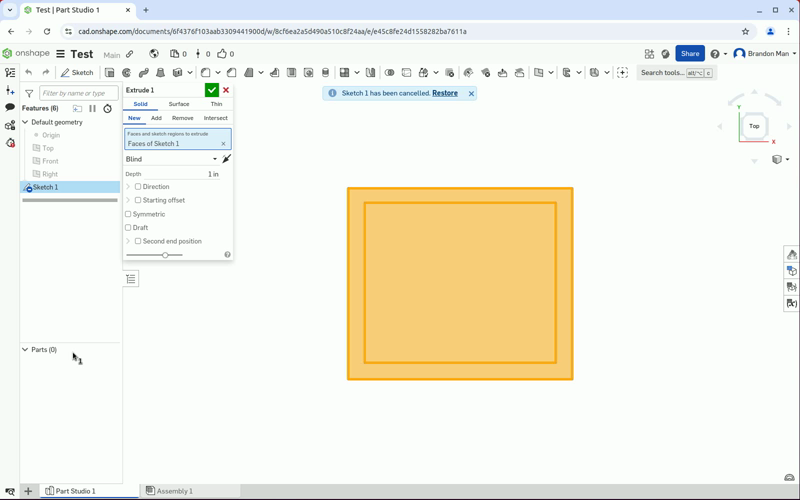
mouse_move(143, 106)
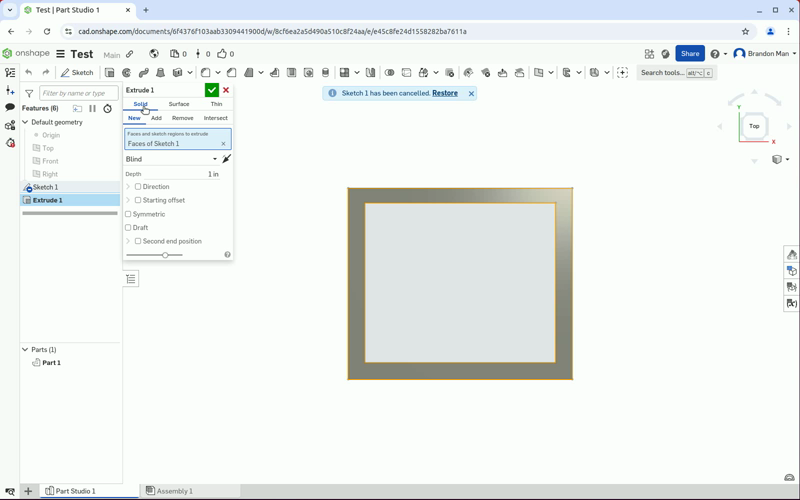
click(143, 106)
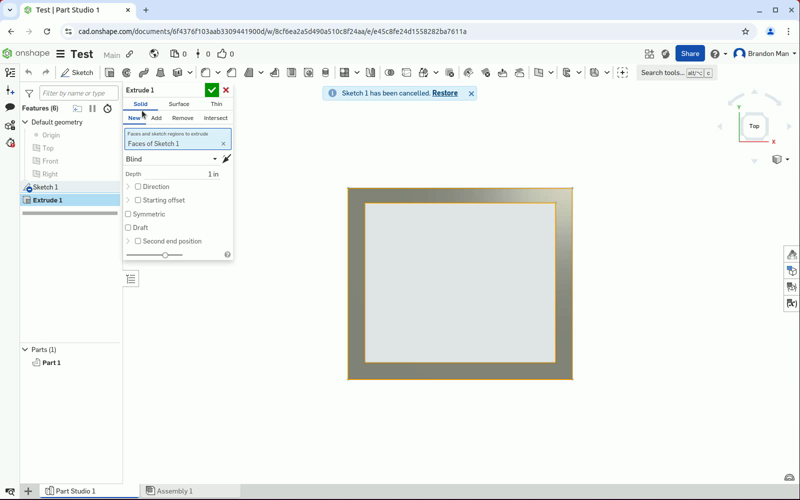
mouse_move(137, 120)
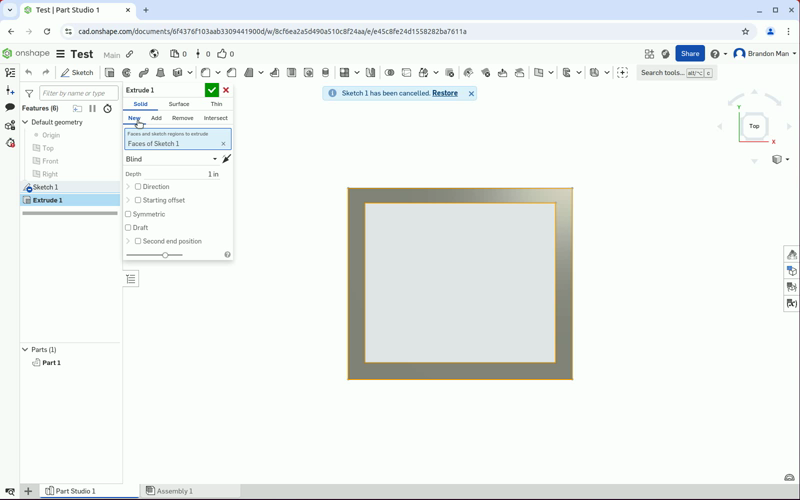
click(137, 120)
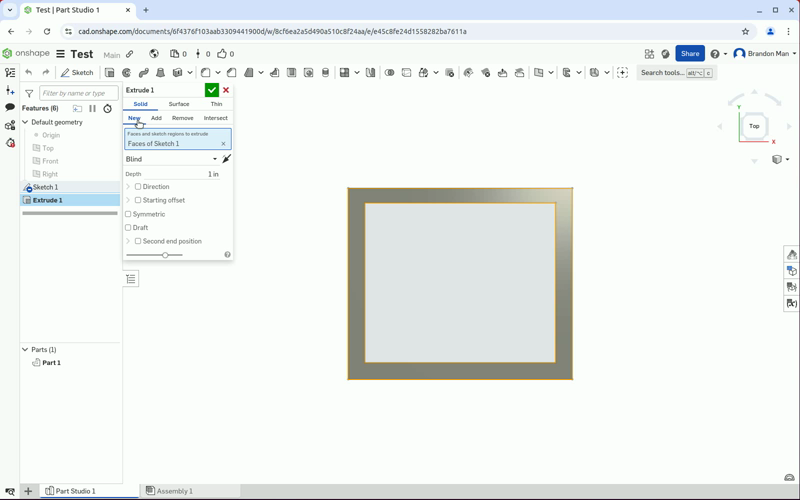
key(tab, 4)
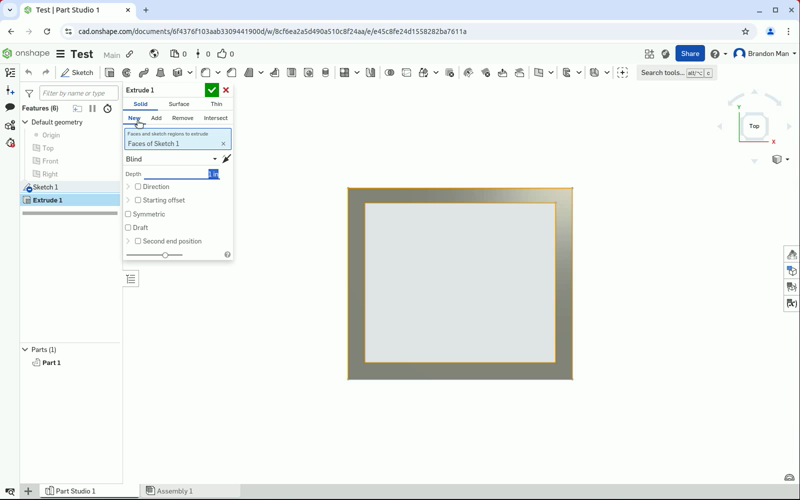
text(3.37)
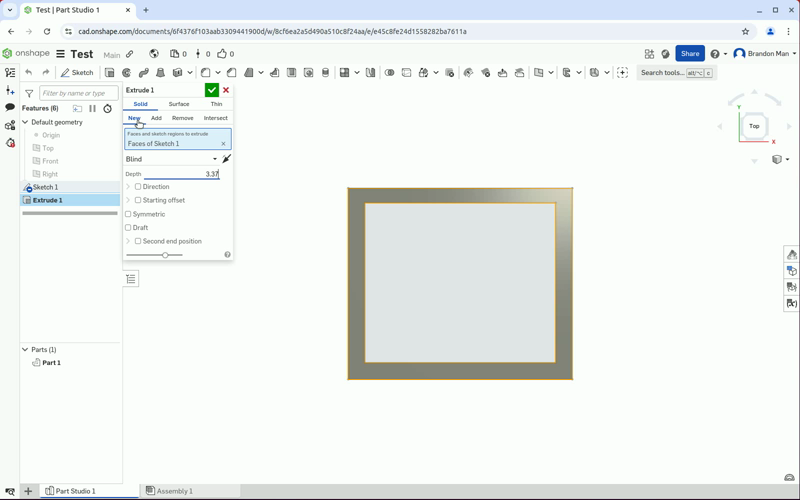
key(enter)
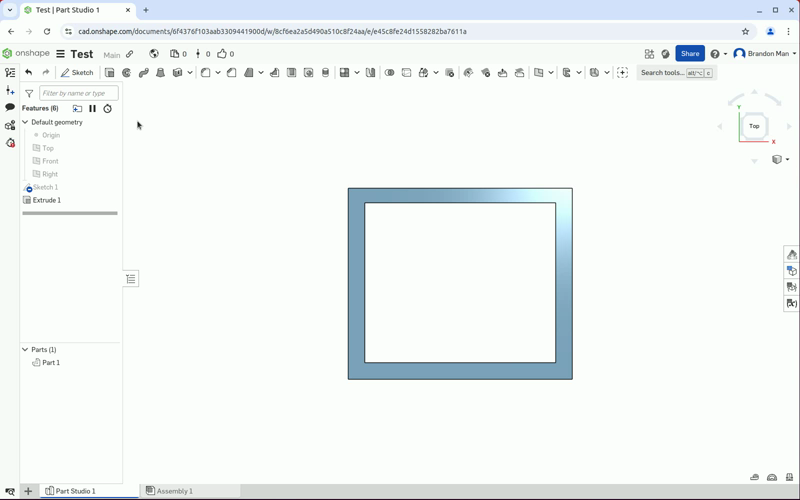
key(shift+h)
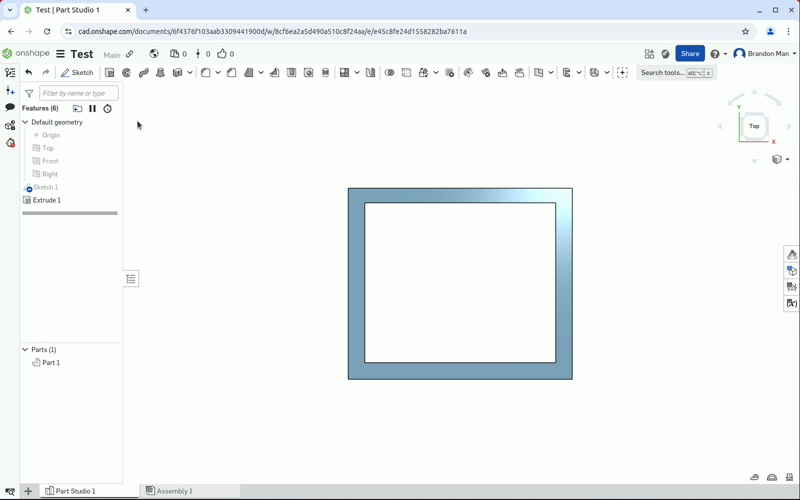
key(shift+h)
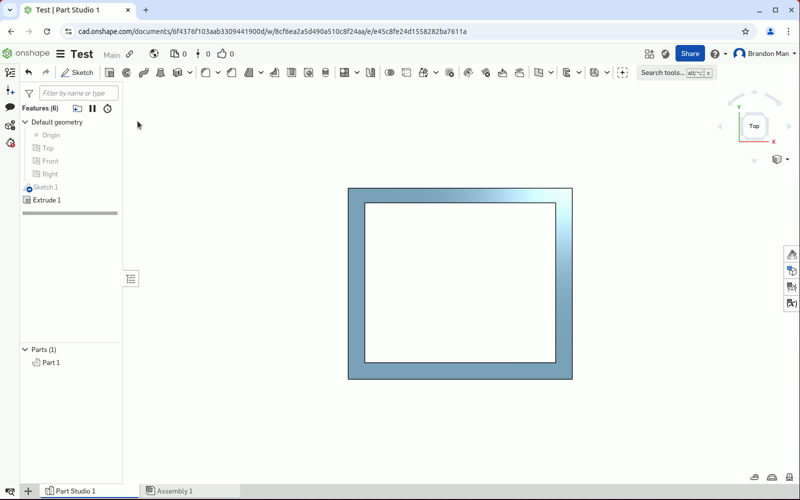
mouse_move(73, 189)
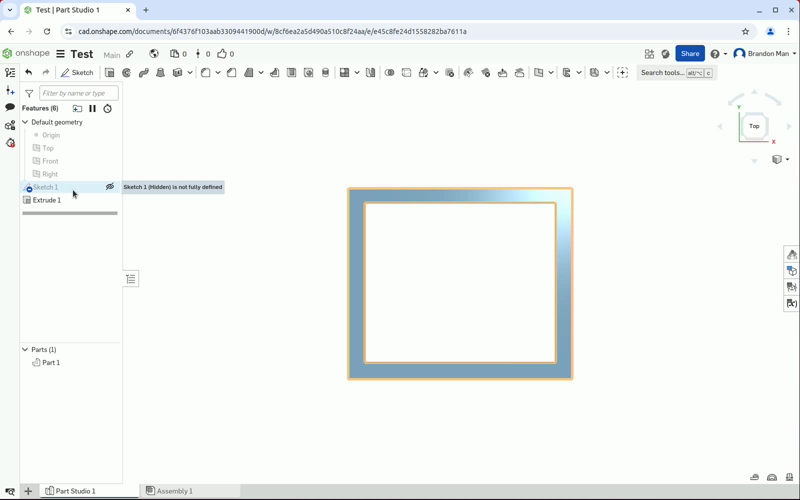
click(73, 189)
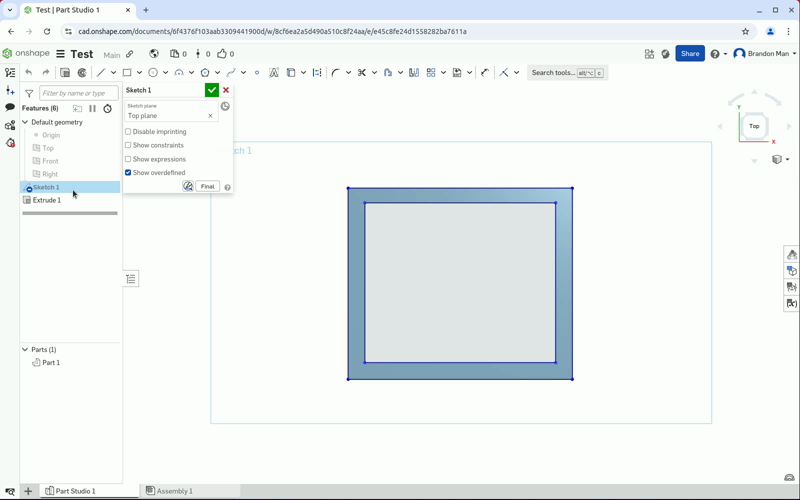
mouse_move(229, 92)
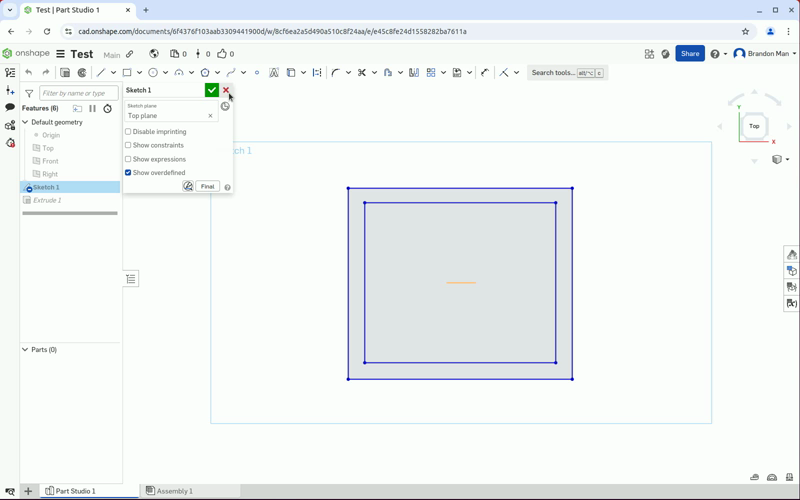
click(229, 92)
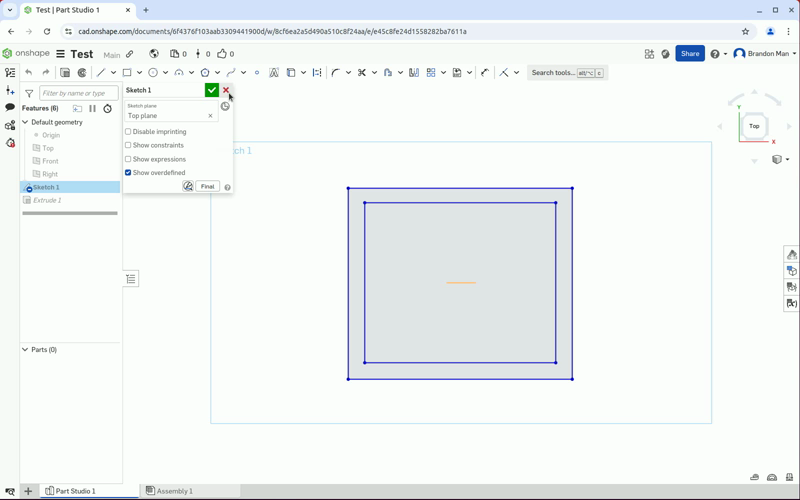
key(shift+s)
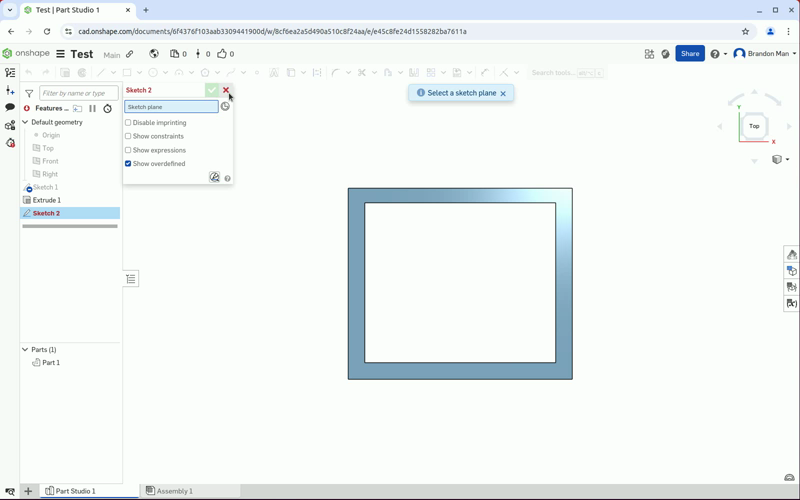
mouse_move(73, 150)
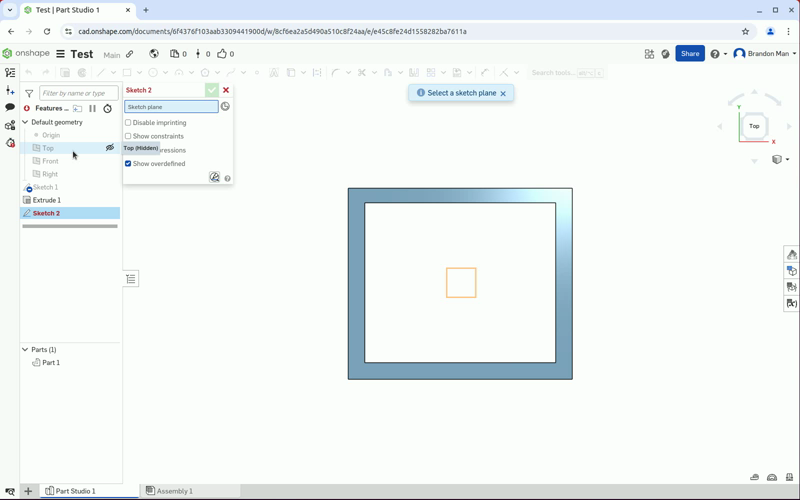
click(73, 150)
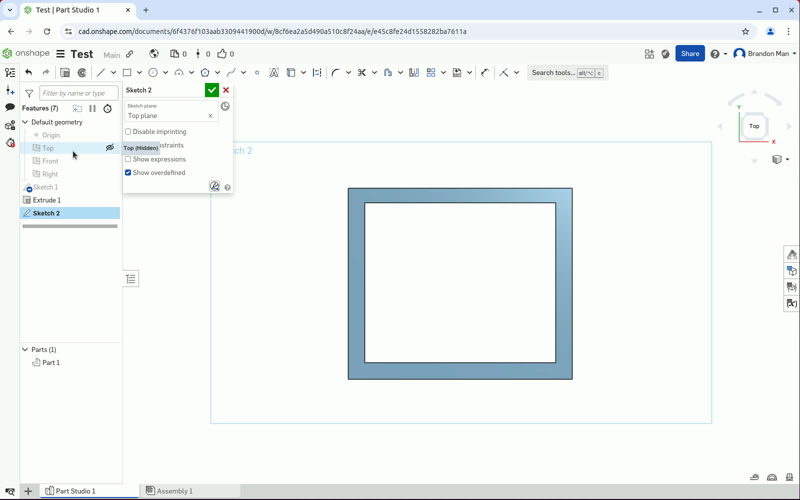
mouse_move(73, 352)
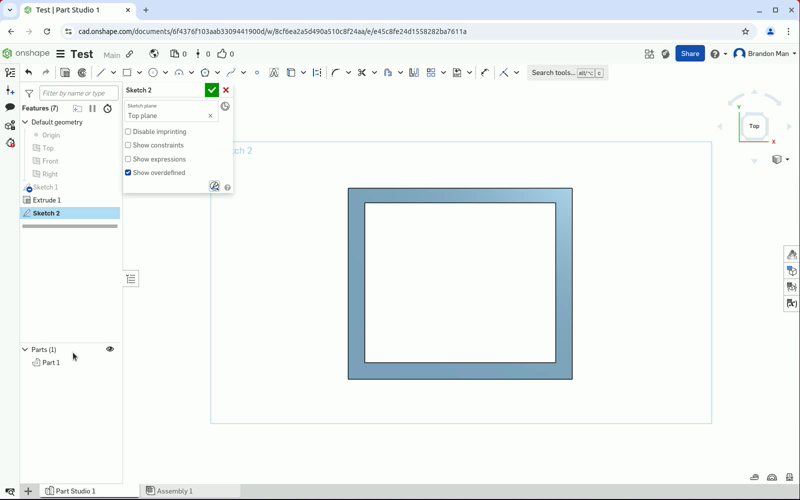
key(y)
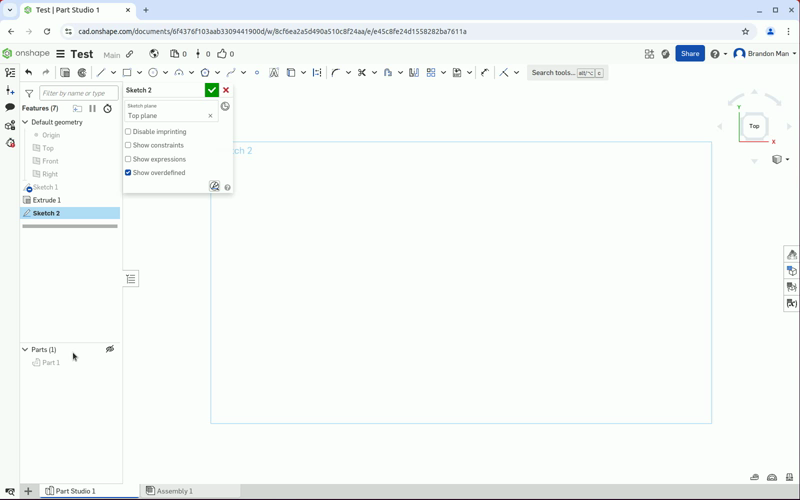
key(l)
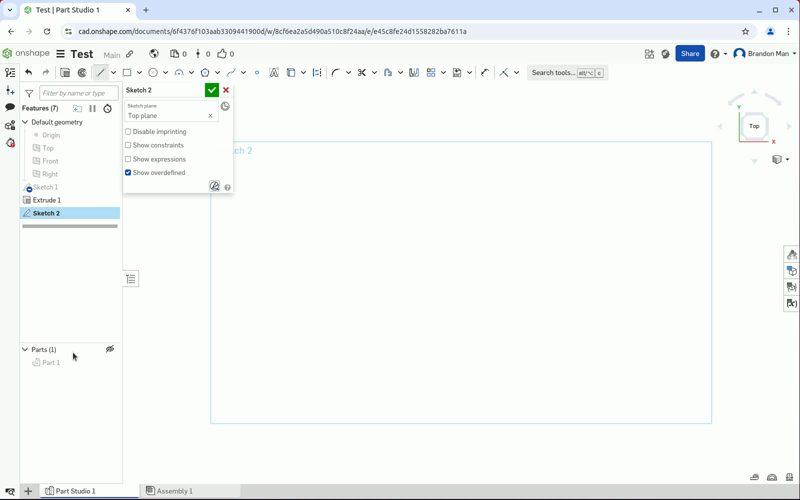
key_down(shift)
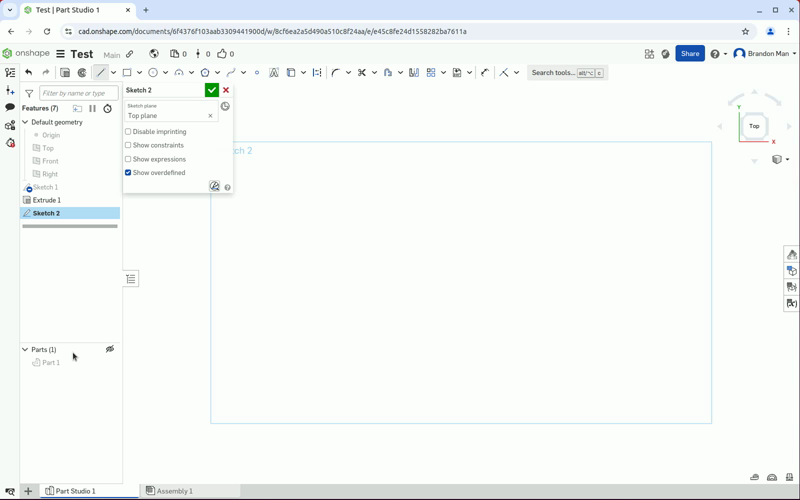
mouse_move(441, 363)
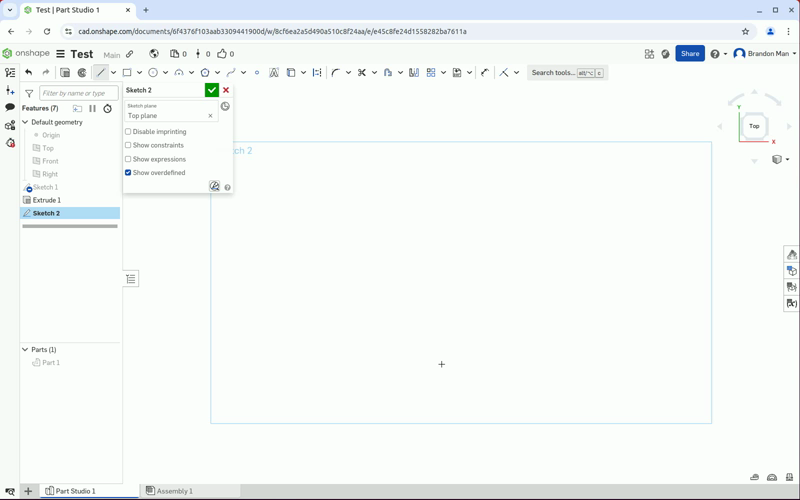
click(441, 363)
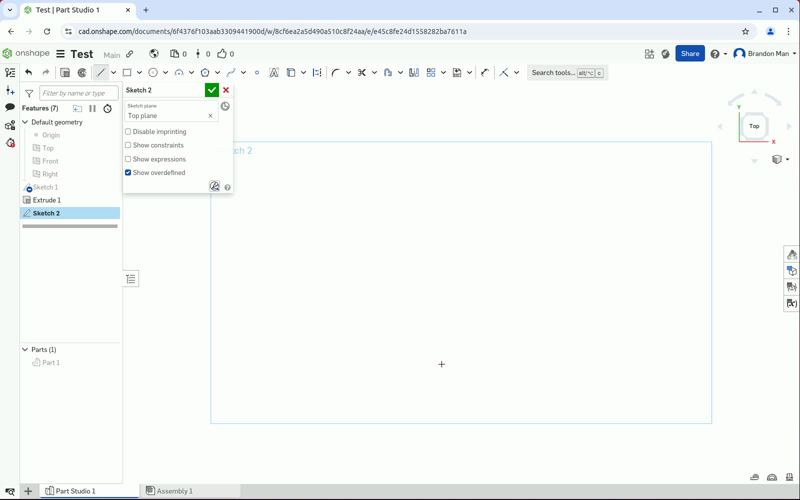
key_up(shift)
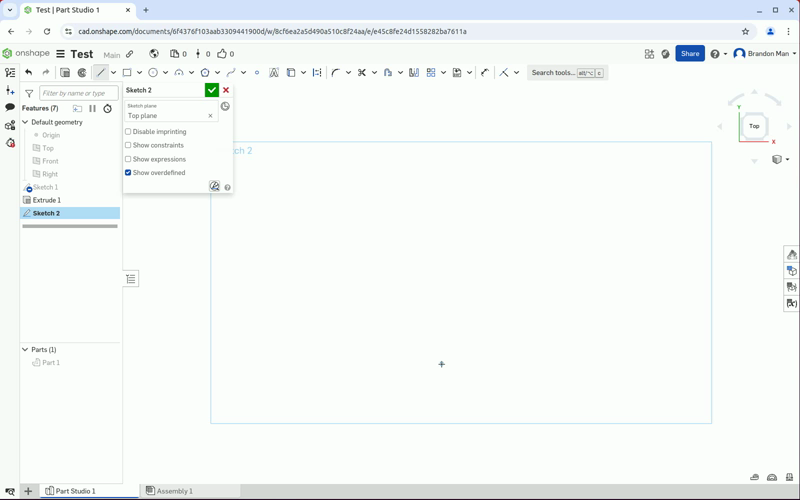
key_down(shift)
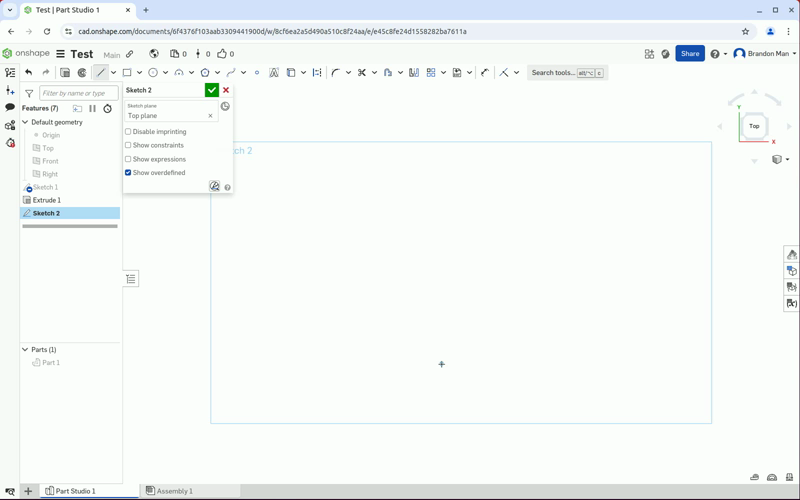
mouse_move(471, 363)
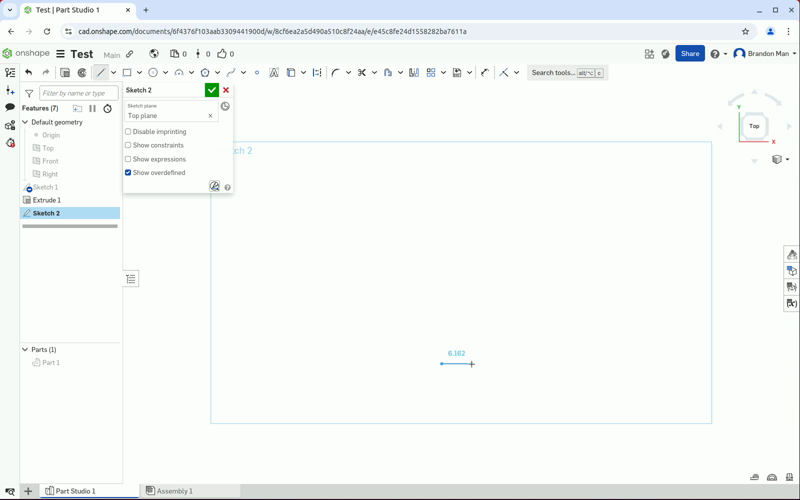
mouse_move(458, 363)
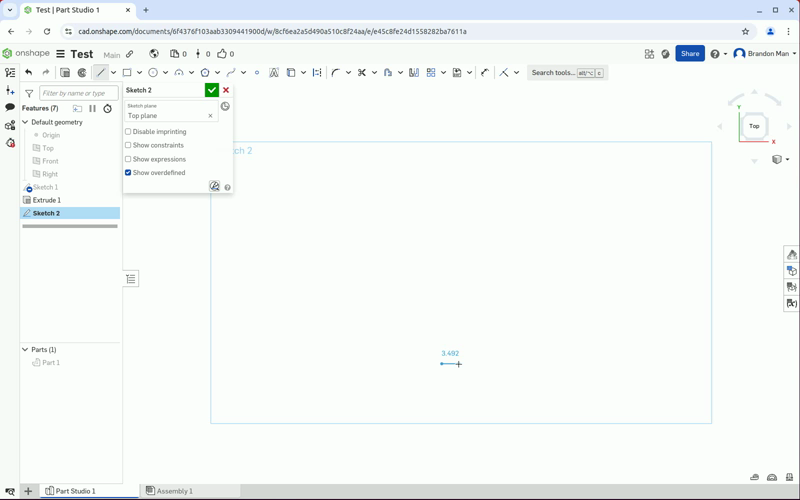
click(458, 363)
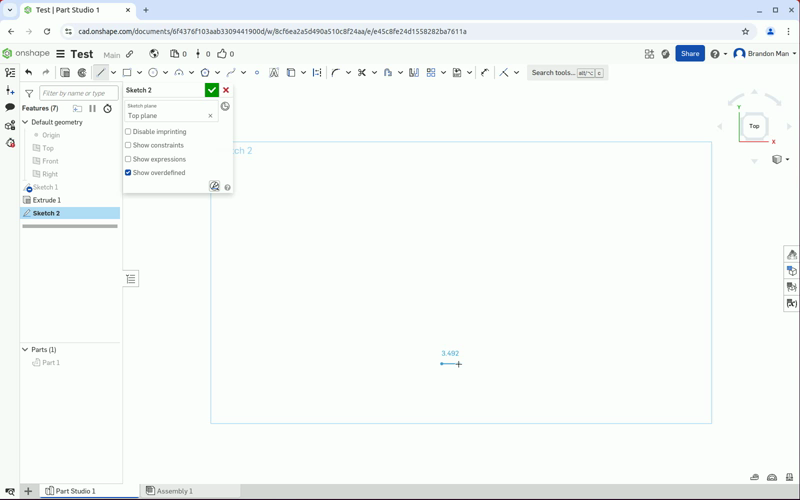
key_up(shift)
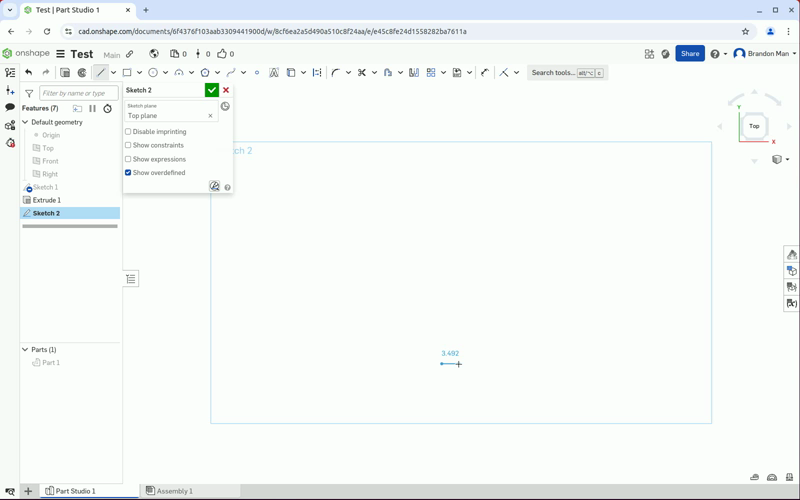
key_down(shift)
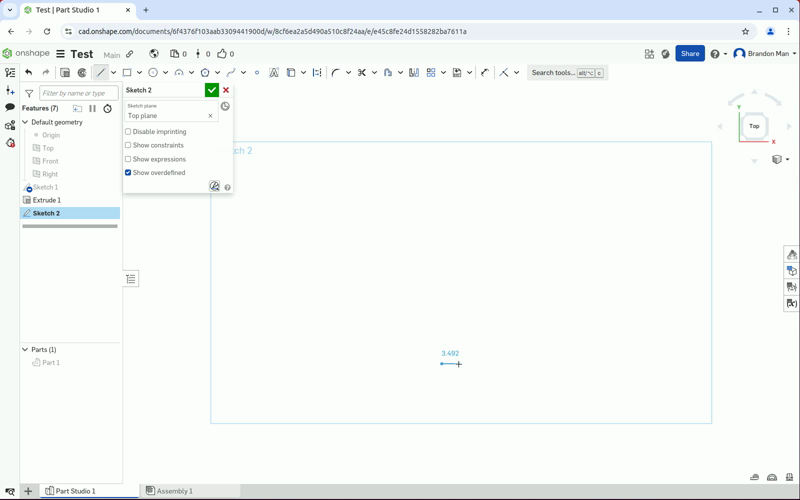
mouse_move(458, 203)
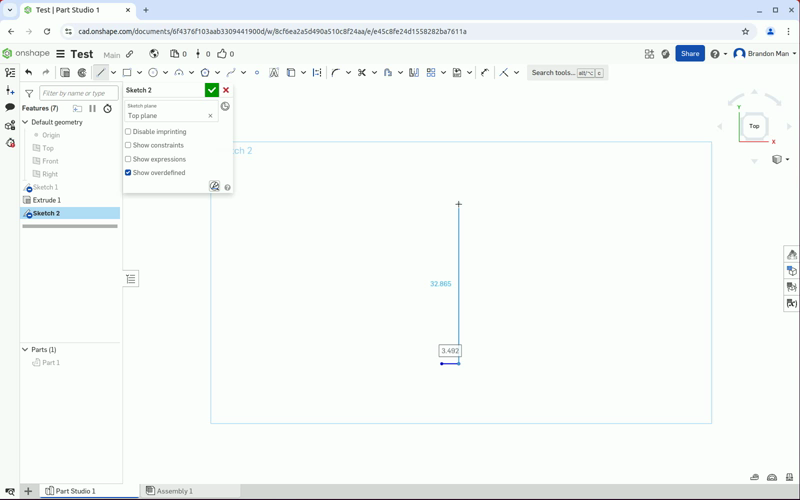
click(458, 203)
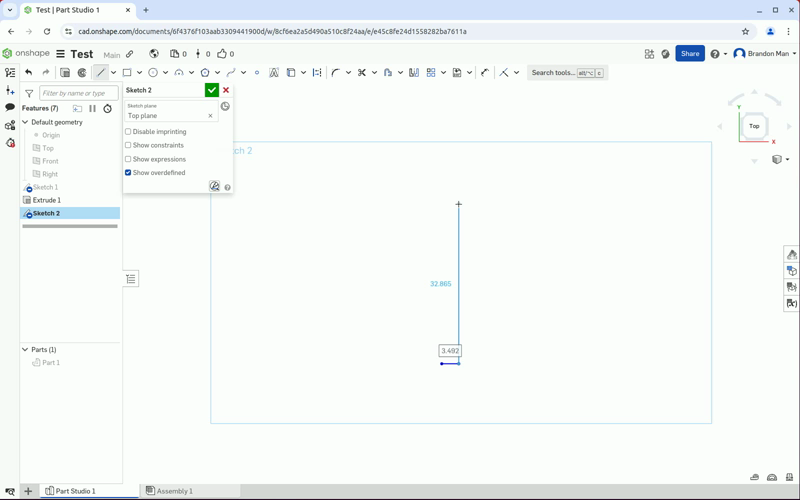
key_up(shift)
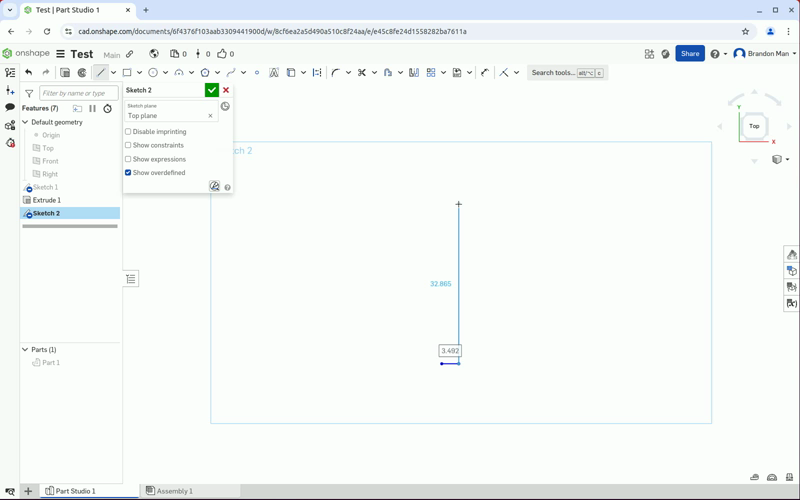
key_down(shift)
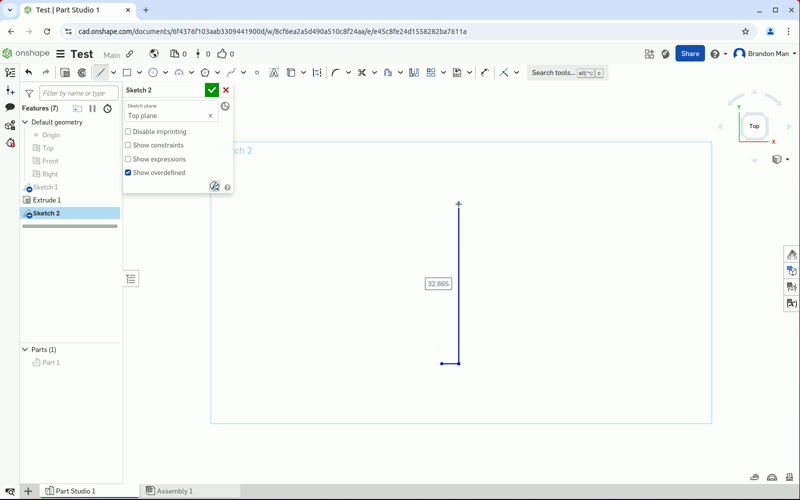
mouse_move(489, 203)
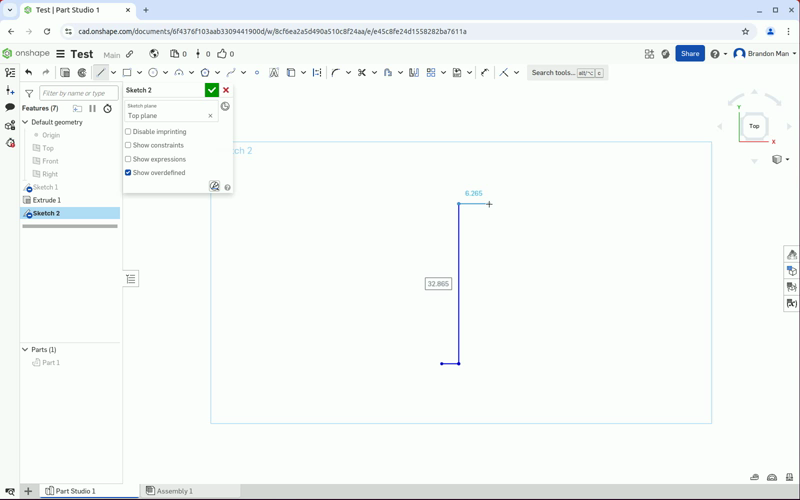
mouse_move(441, 203)
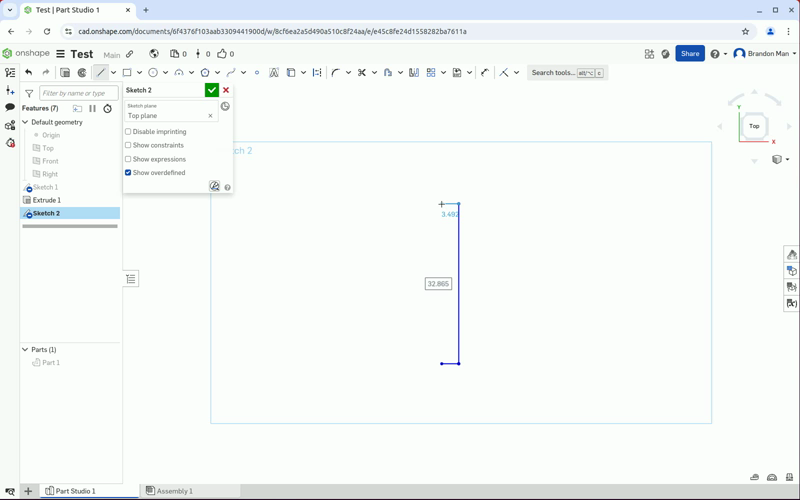
click(441, 203)
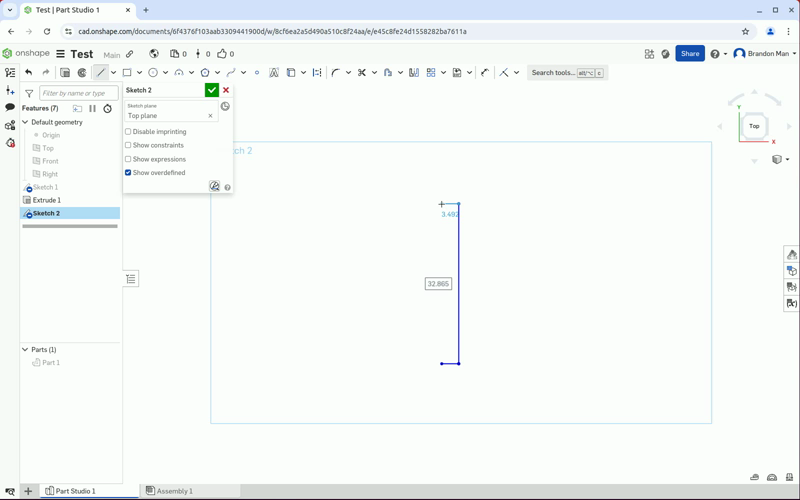
key_up(shift)
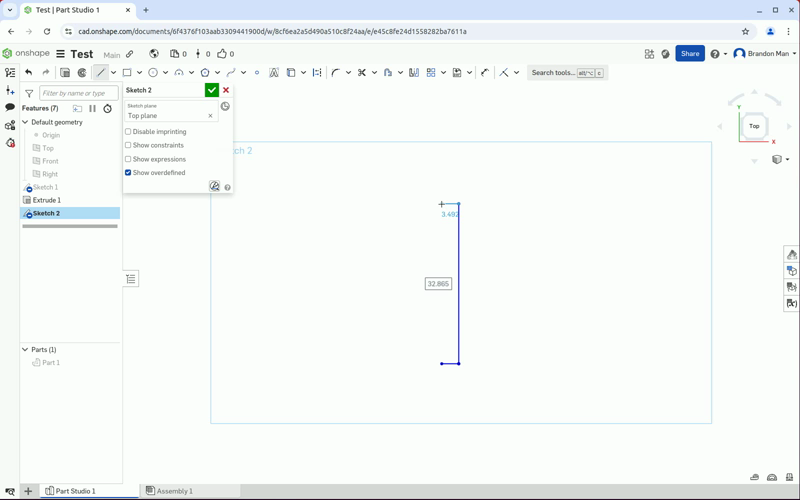
key_down(shift)
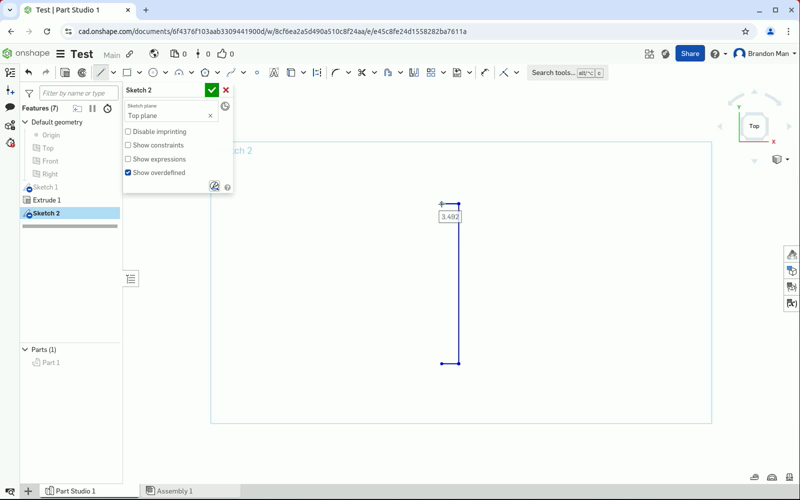
mouse_move(441, 363)
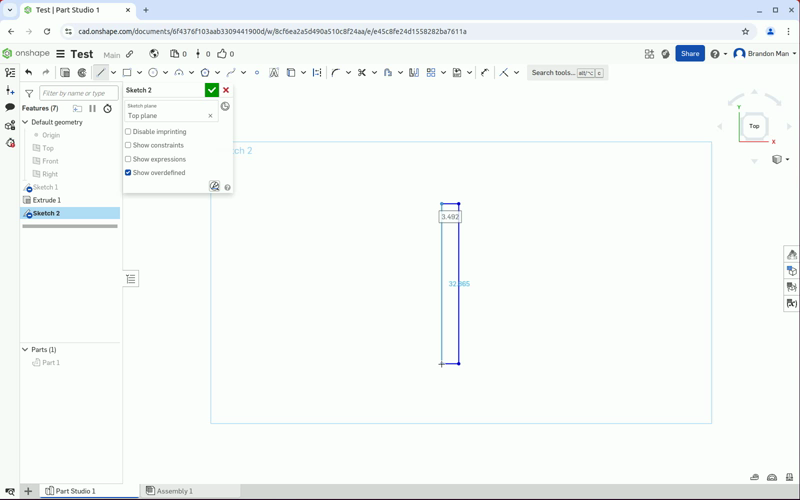
key_up(shift)
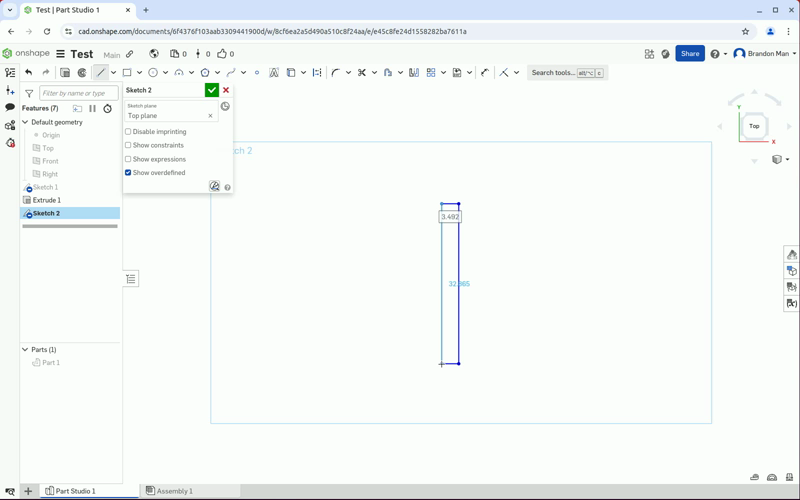
click(441, 363)
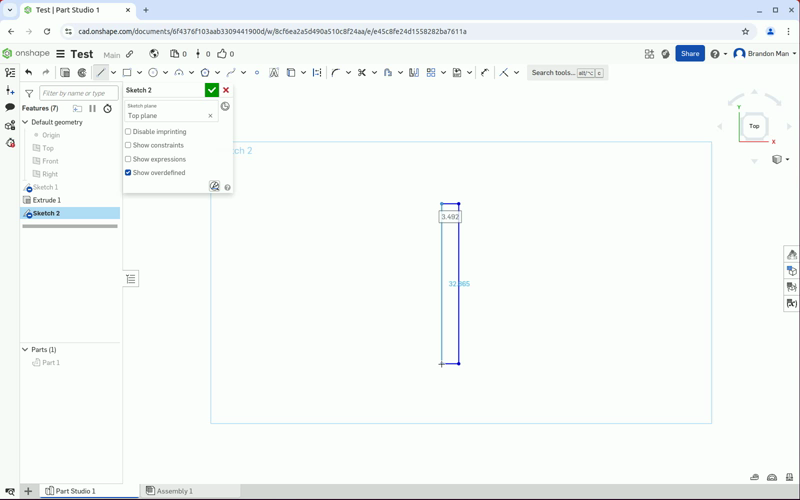
key(esc)
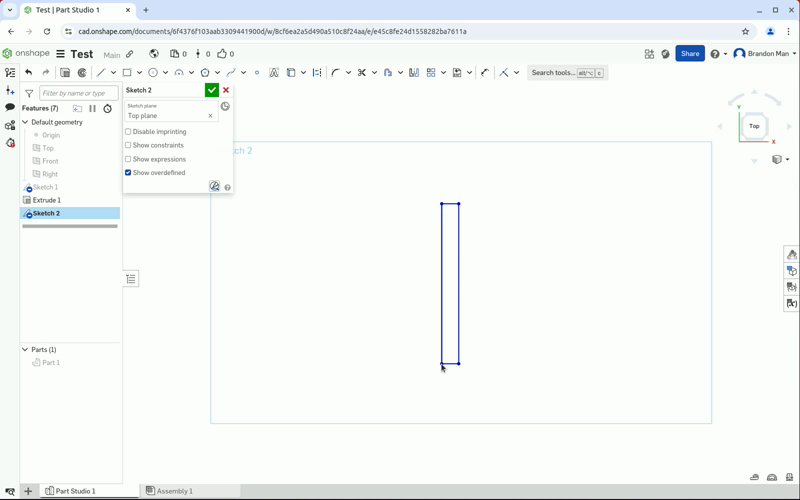
mouse_move(454, 354)
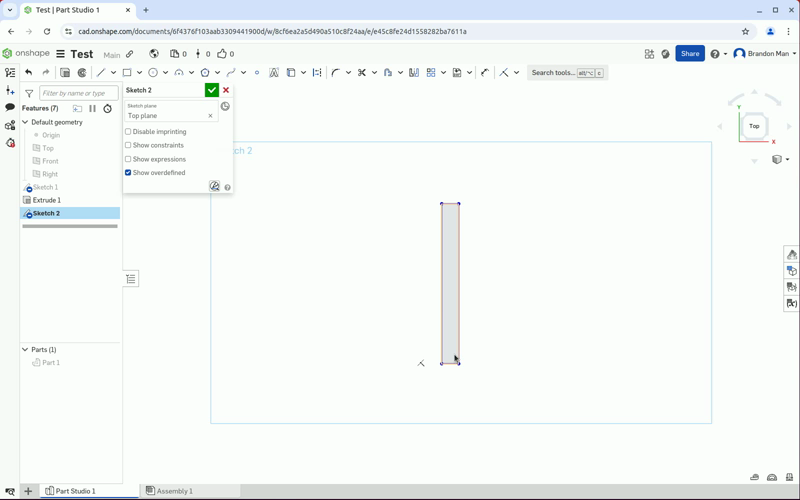
click(454, 354)
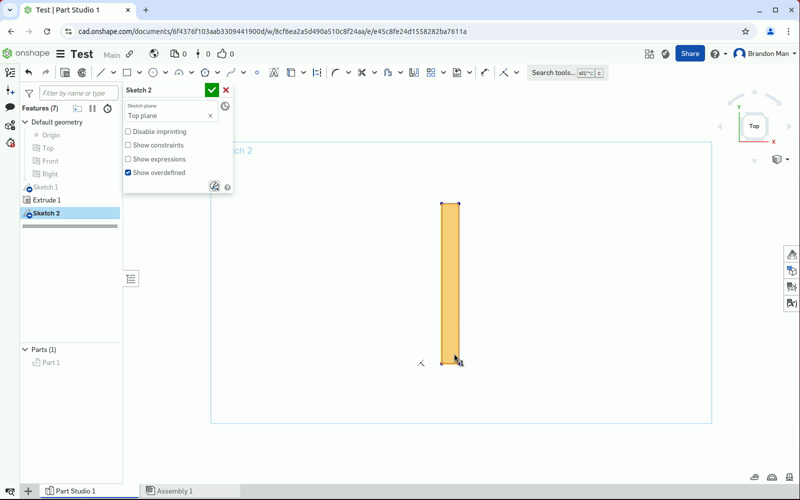
mouse_move(73, 352)
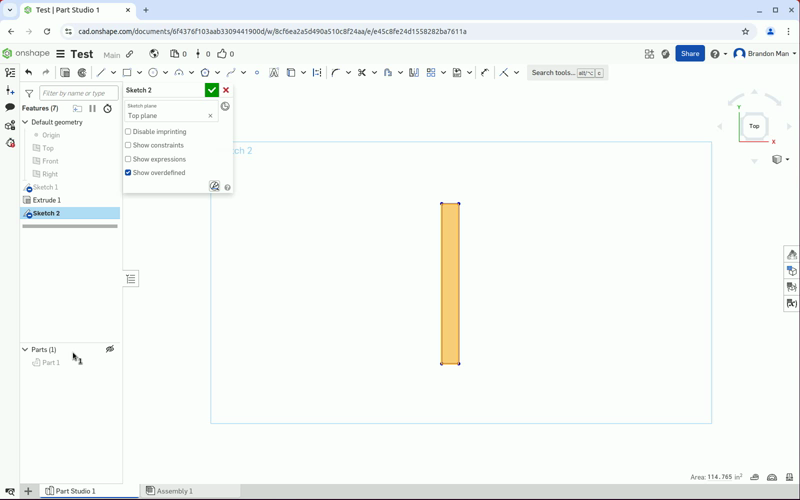
key(shift+y)
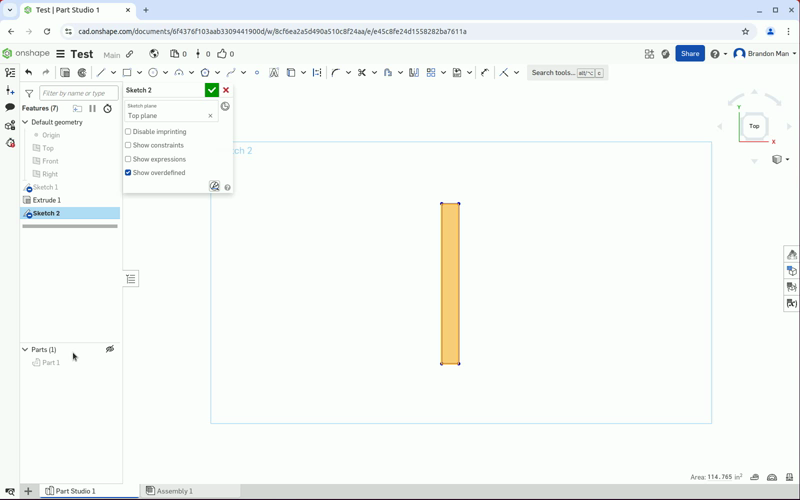
key(shift+e)
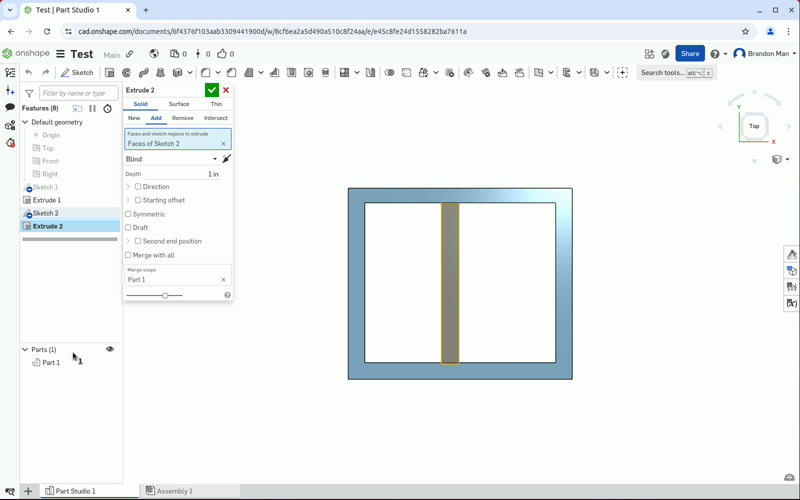
mouse_move(143, 106)
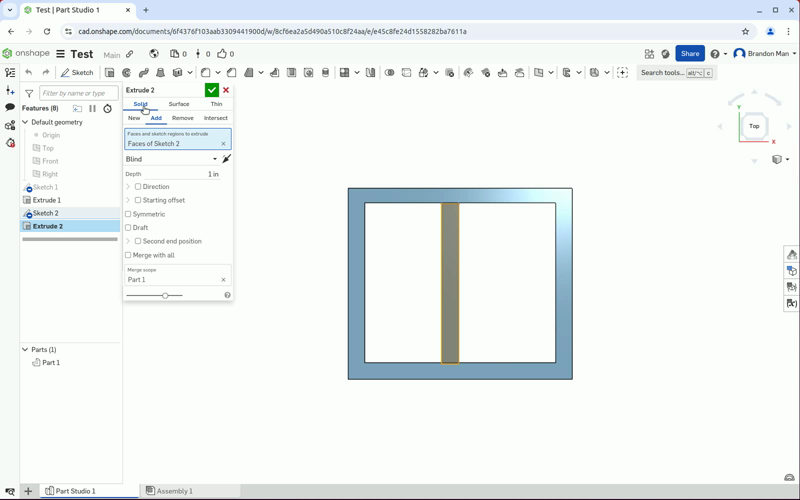
click(143, 106)
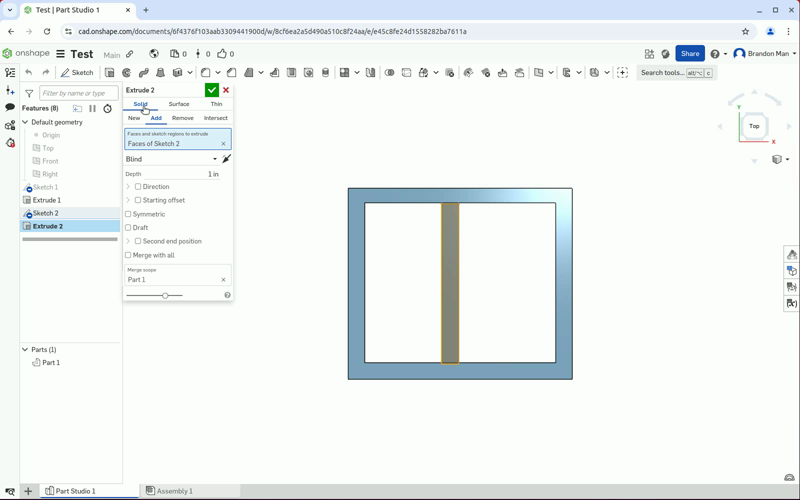
mouse_move(137, 120)
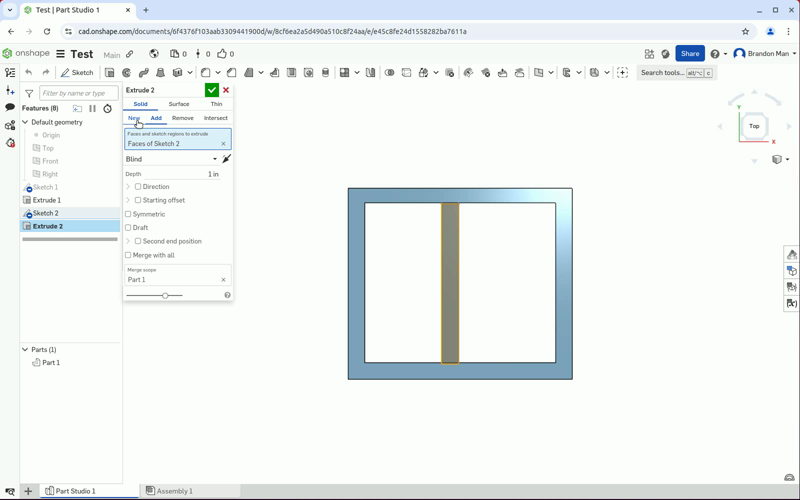
click(137, 120)
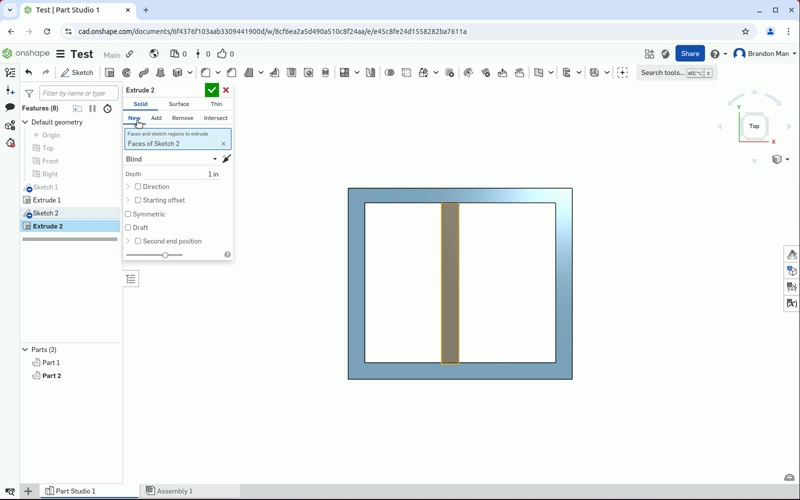
key(tab, 4)
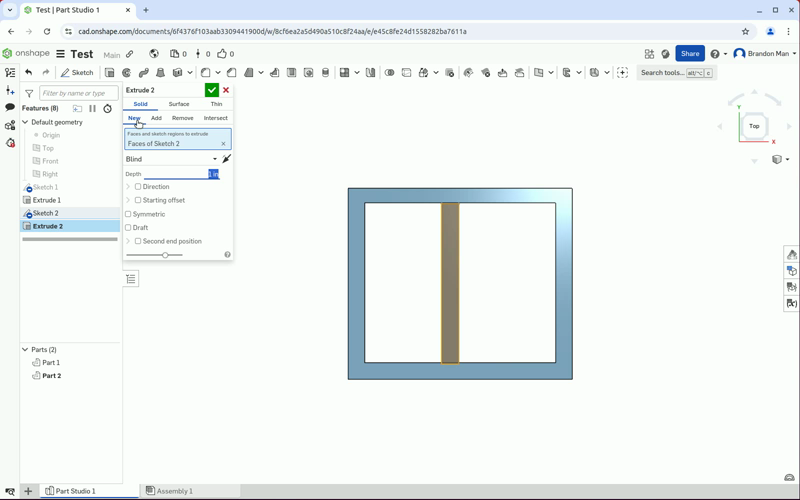
text(3.37)
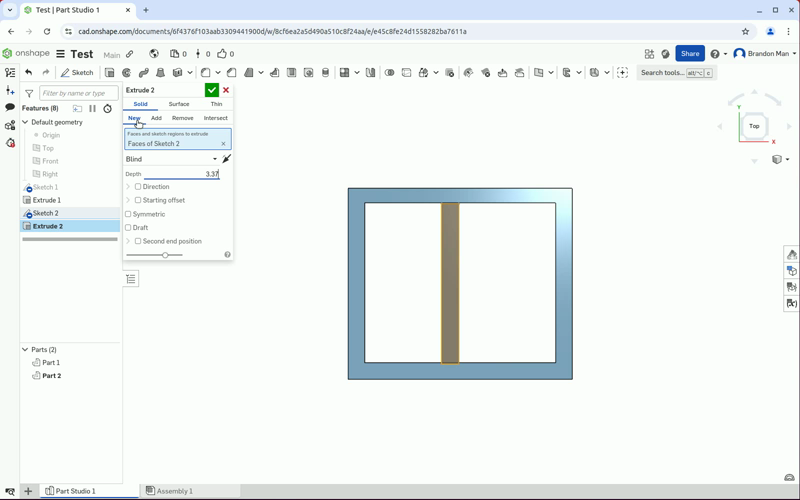
key(enter)
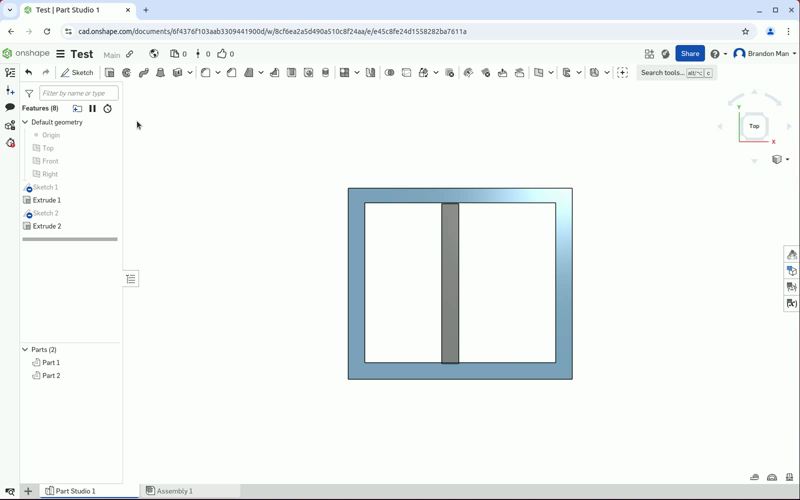
key(shift+h)
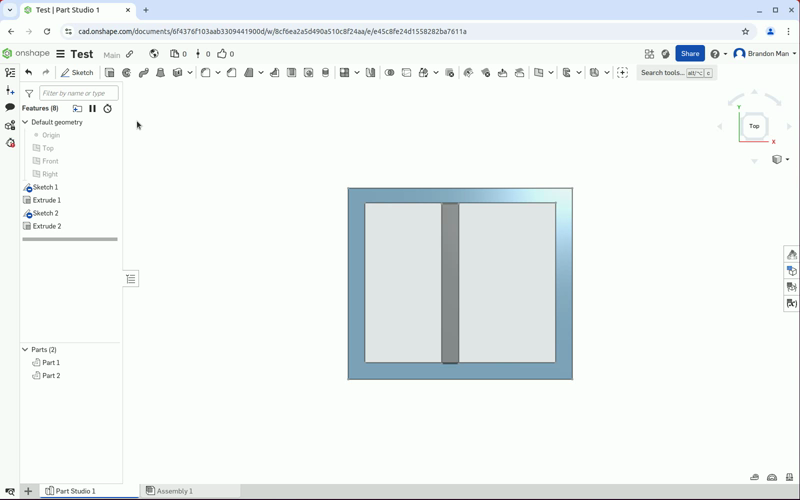
key(shift+h)
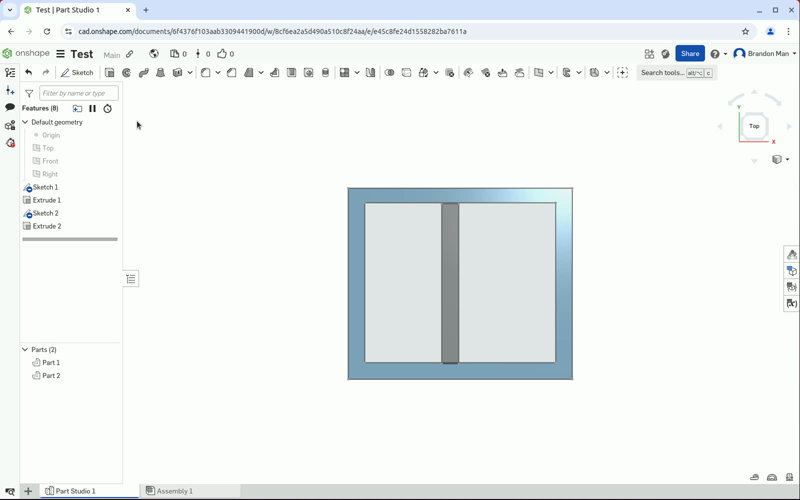
key(shift+7)
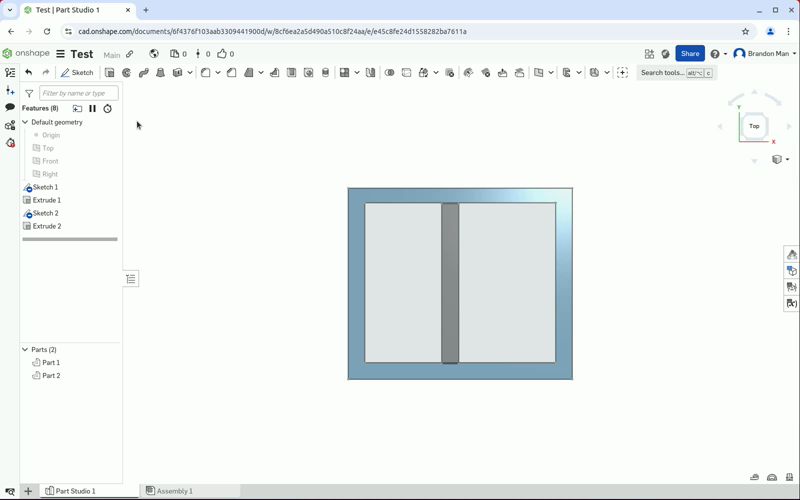
key(up, 3)
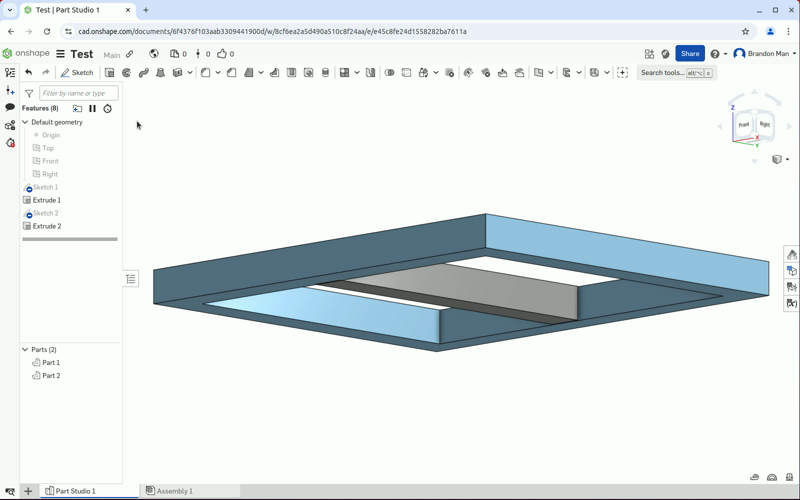
key(left, 3)
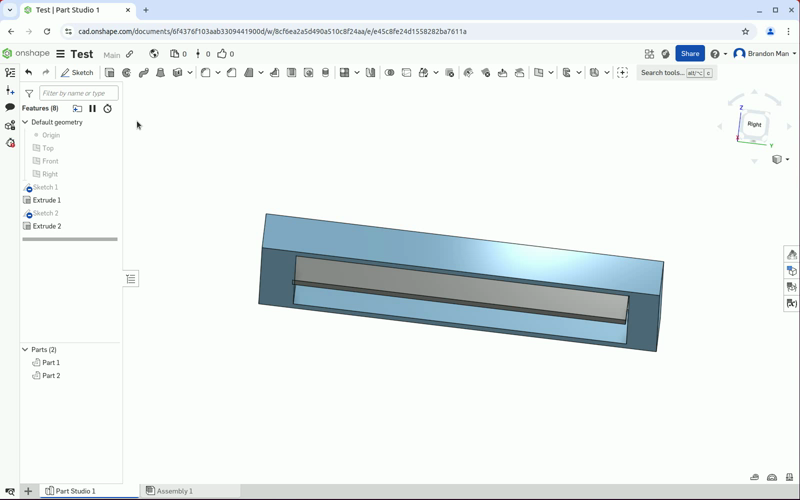
key(right, 3)
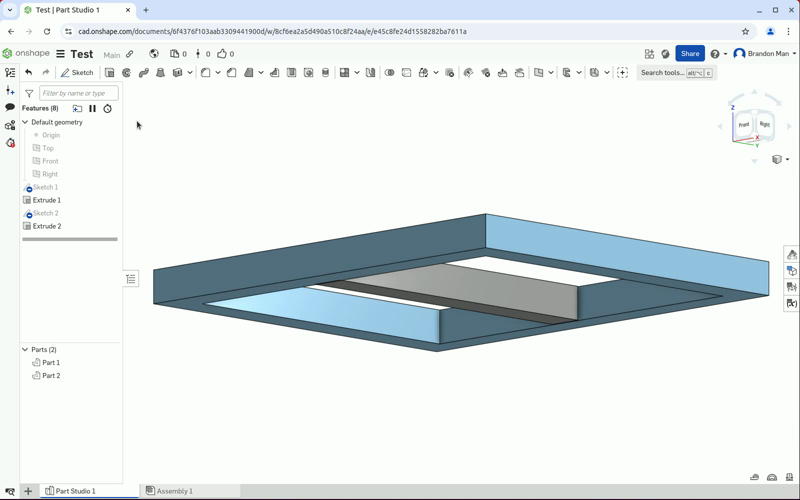
key(down, 3)
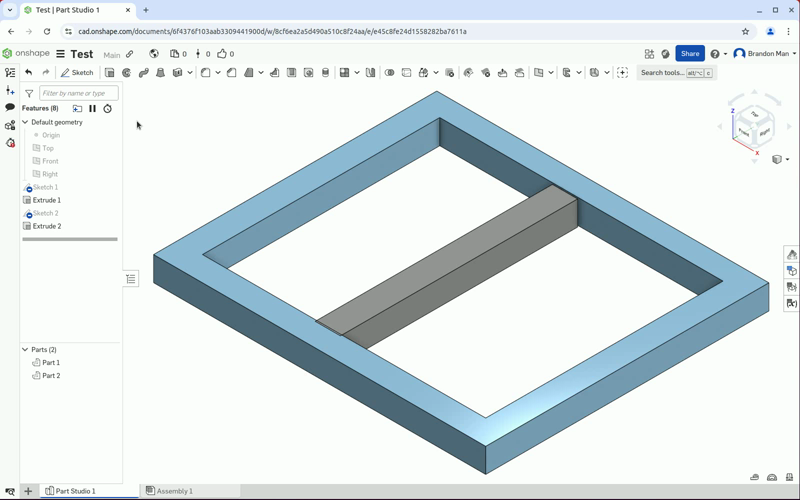
mouse_move(73, 189)
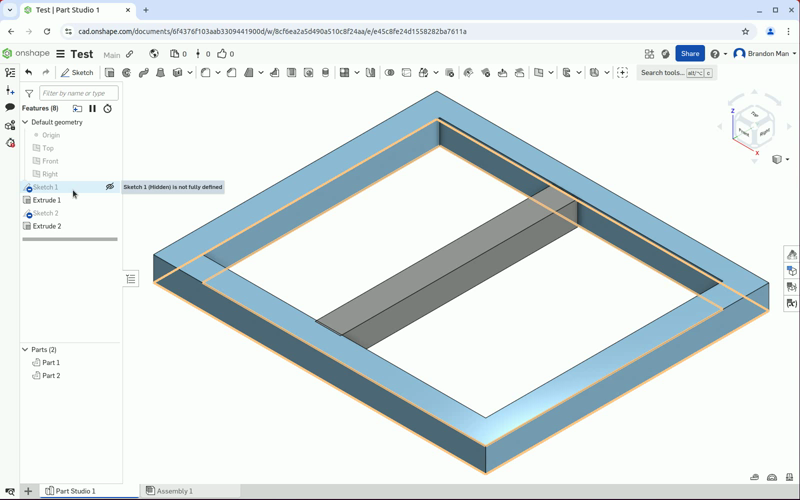
click(73, 189)